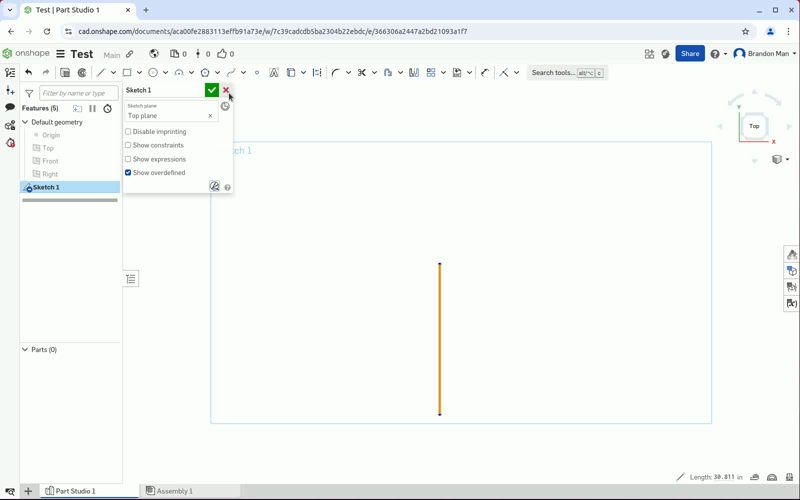
key(shift+h)
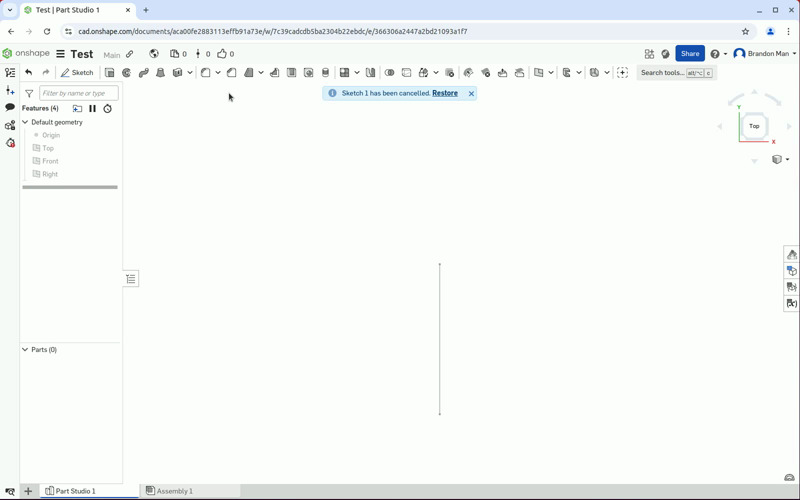
mouse_move(73, 352)
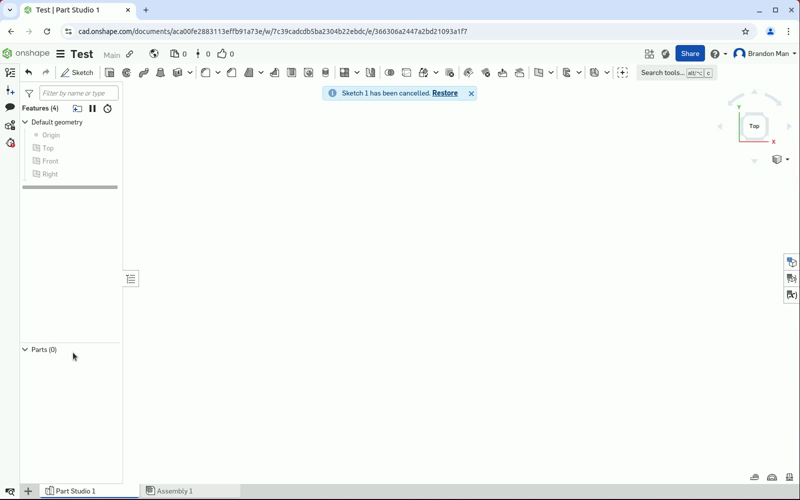
key(y)
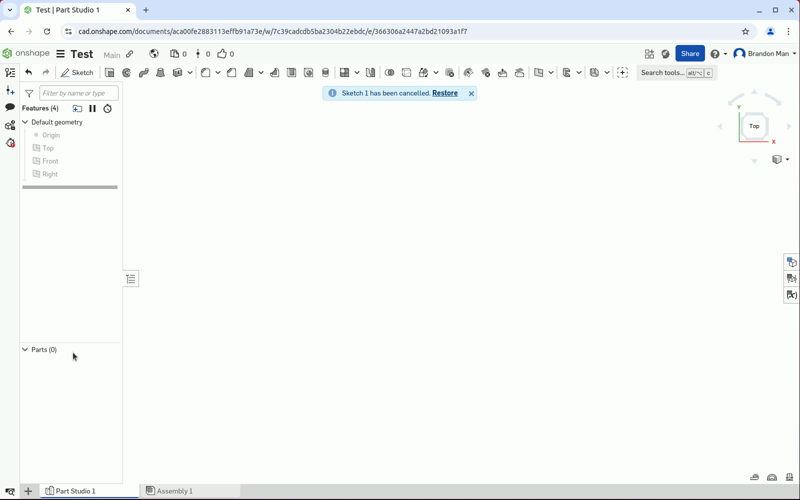
key(shift+p)
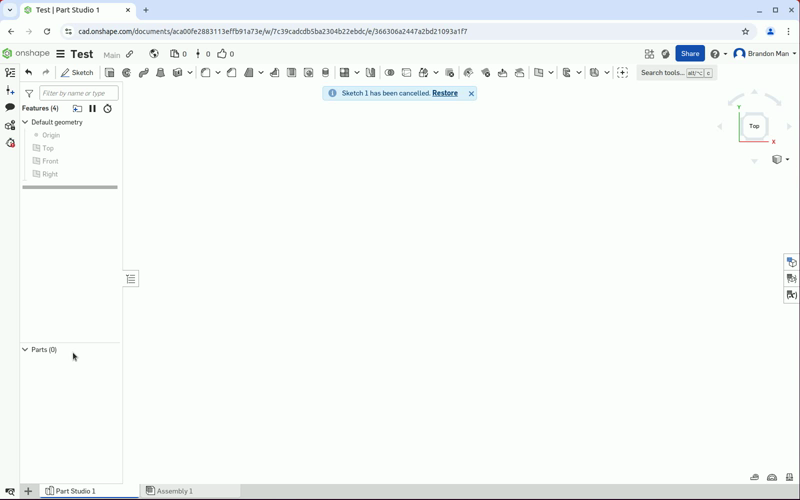
key(space)
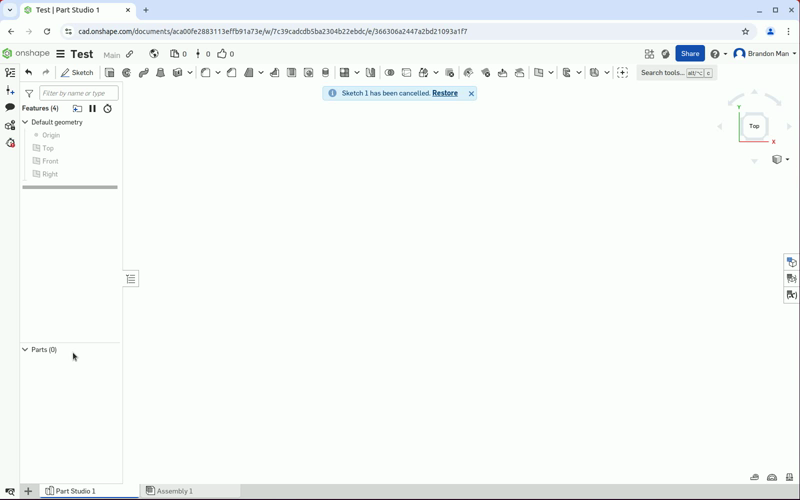
key_down(shift)
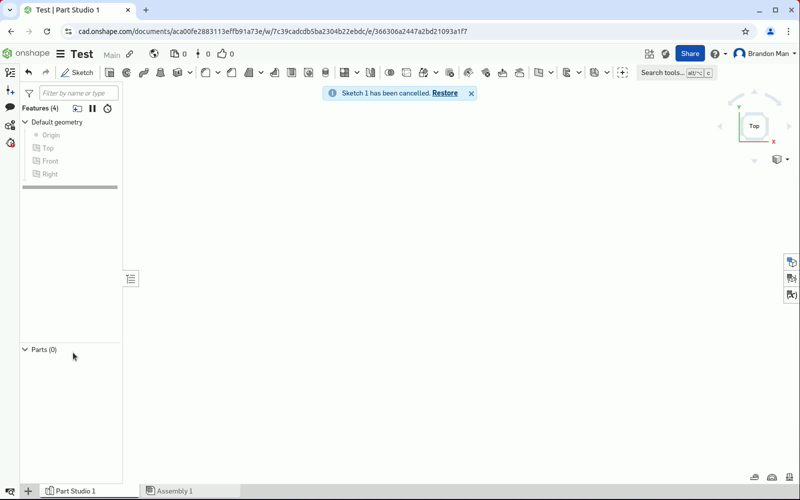
key(up)
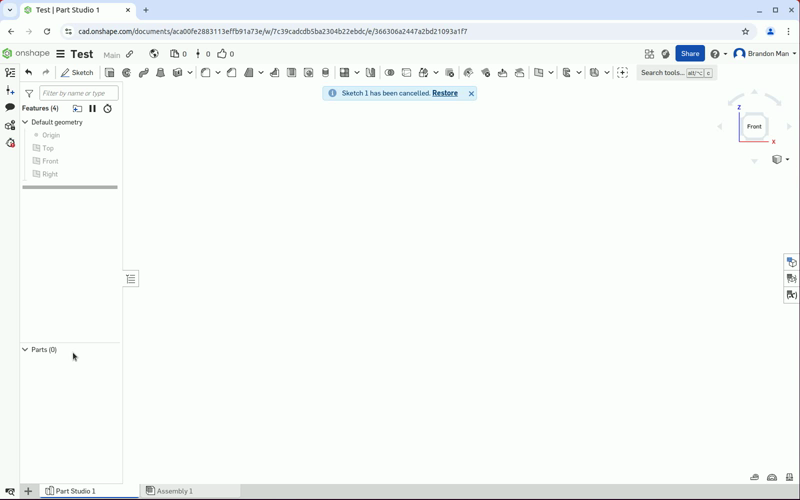
key_up(shift)
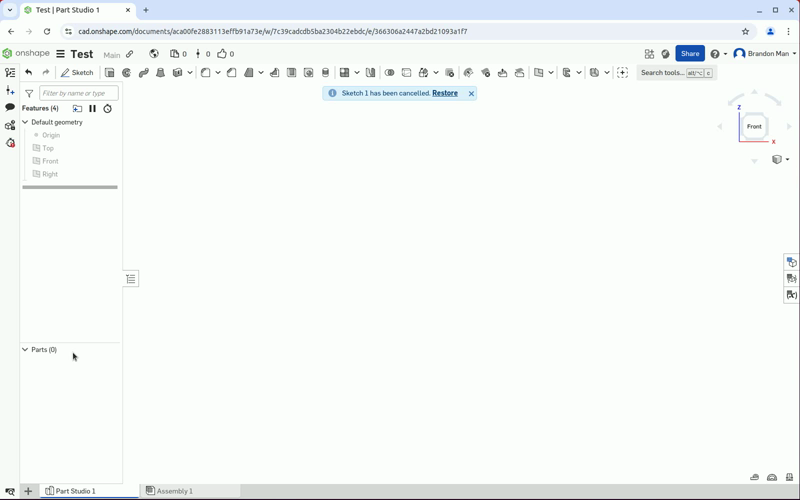
mouse_move(73, 352)
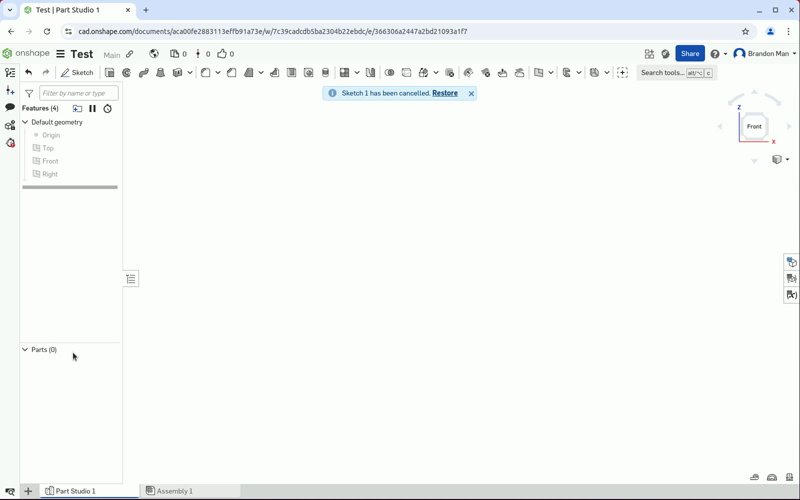
key(shift+y)
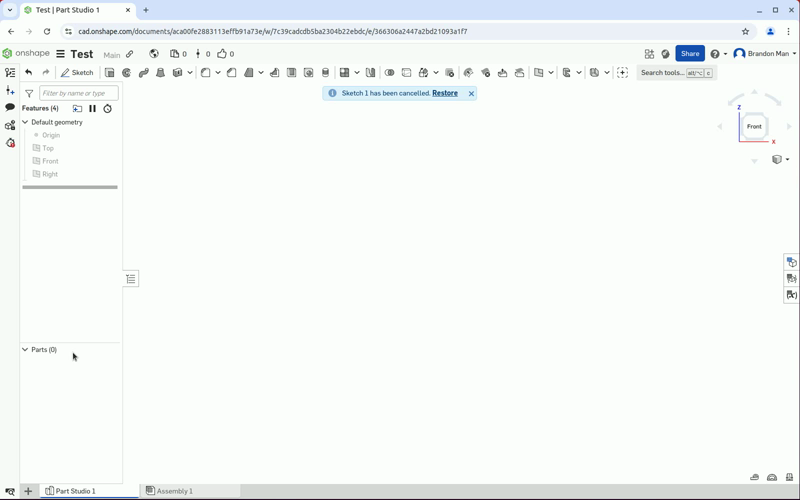
key(shift+s)
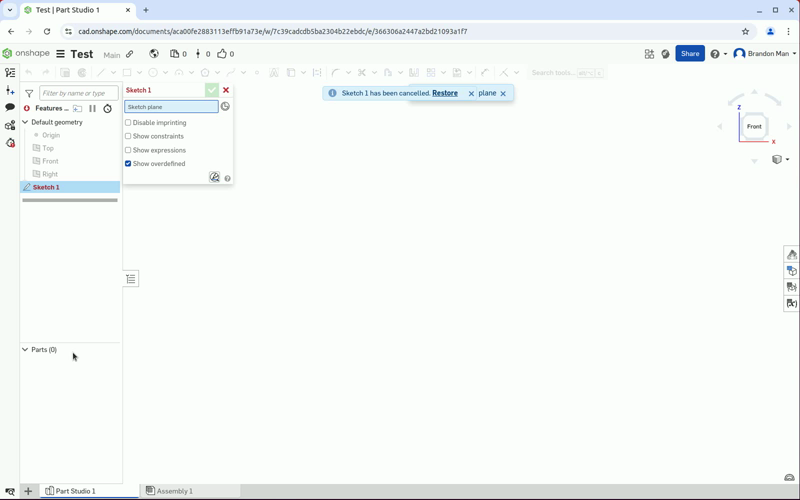
mouse_move(73, 163)
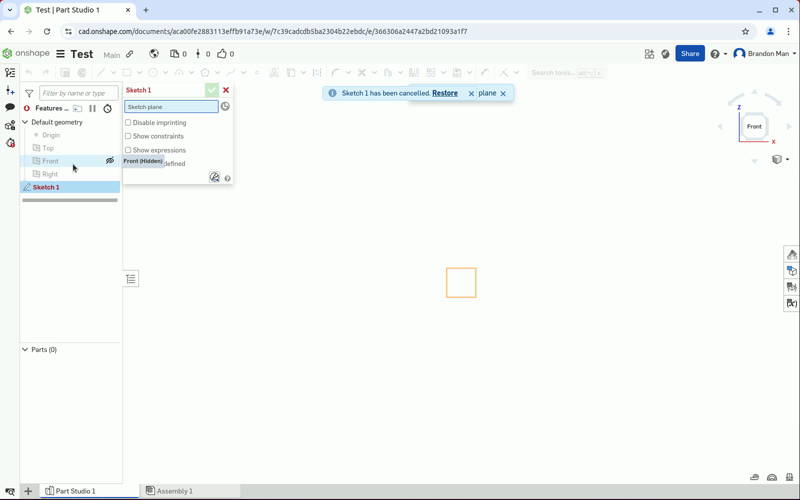
click(73, 163)
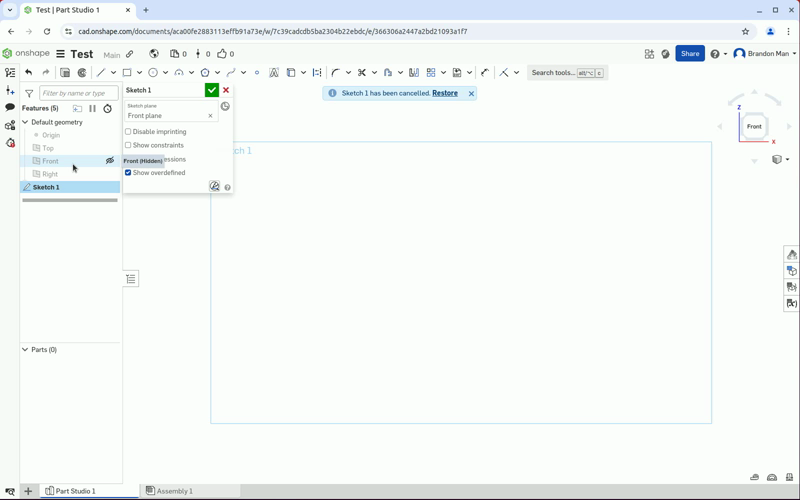
mouse_move(73, 352)
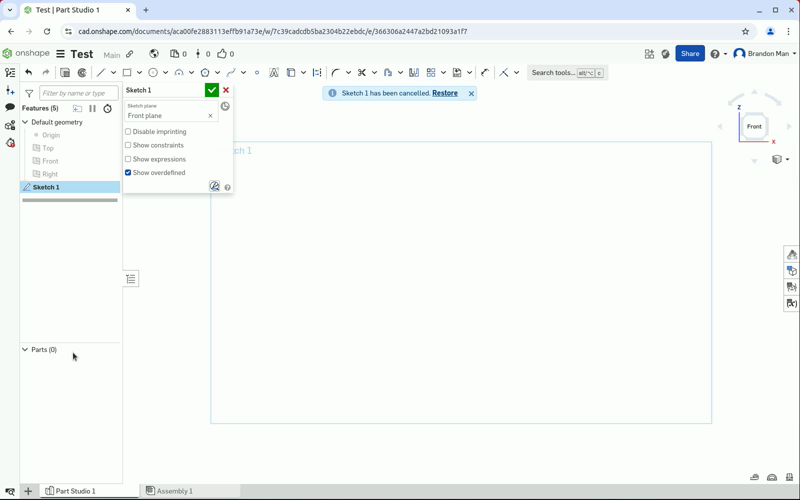
key(y)
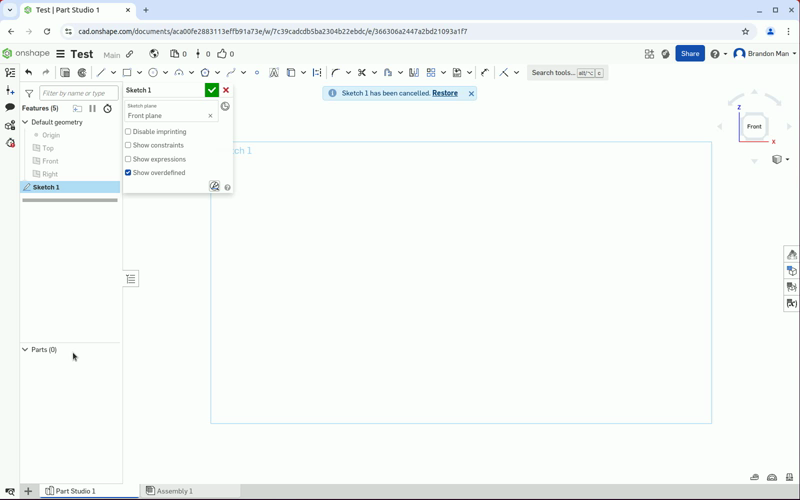
key(l)
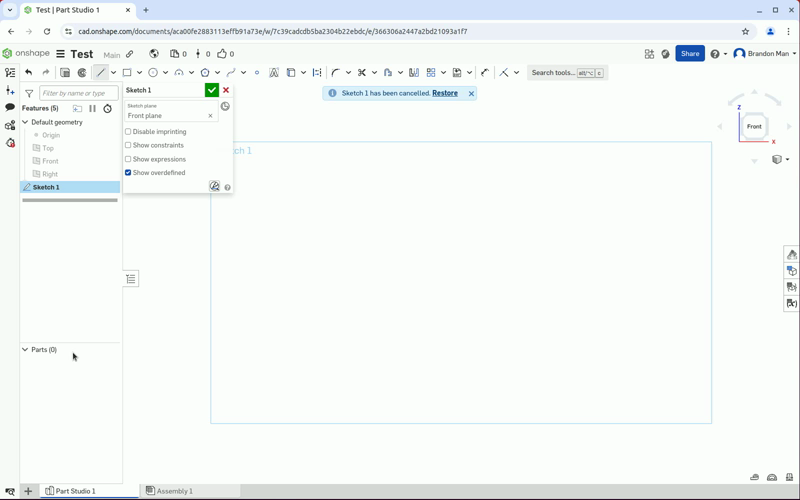
key_down(shift)
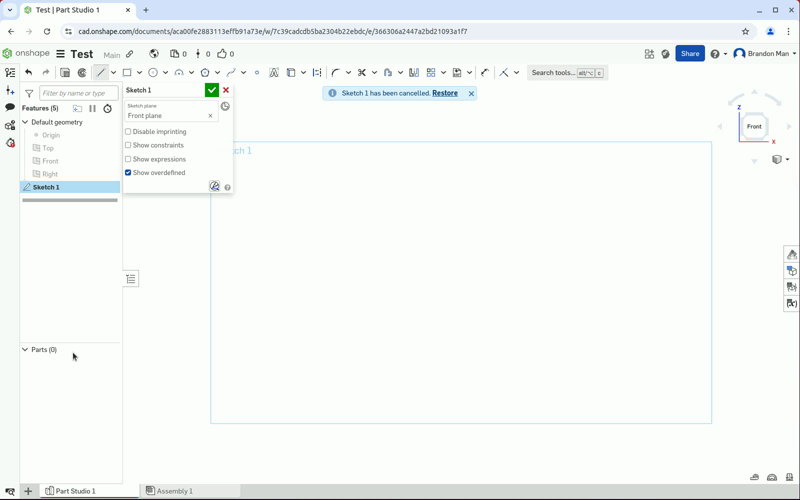
mouse_move(348, 395)
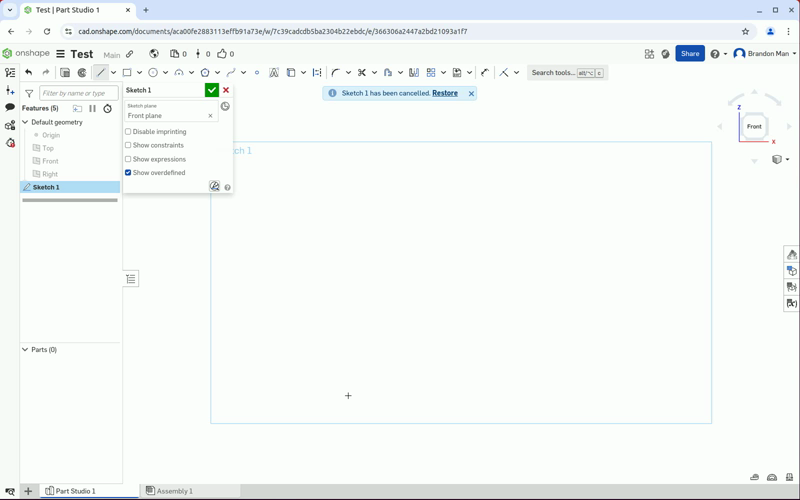
click(348, 395)
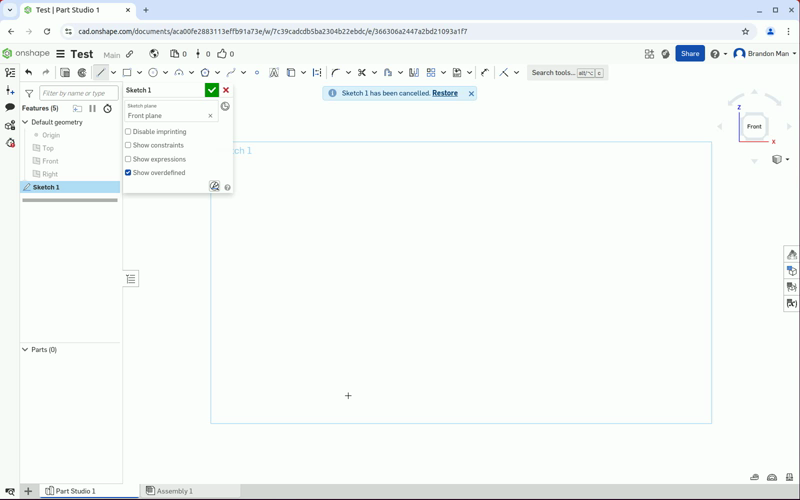
key_up(shift)
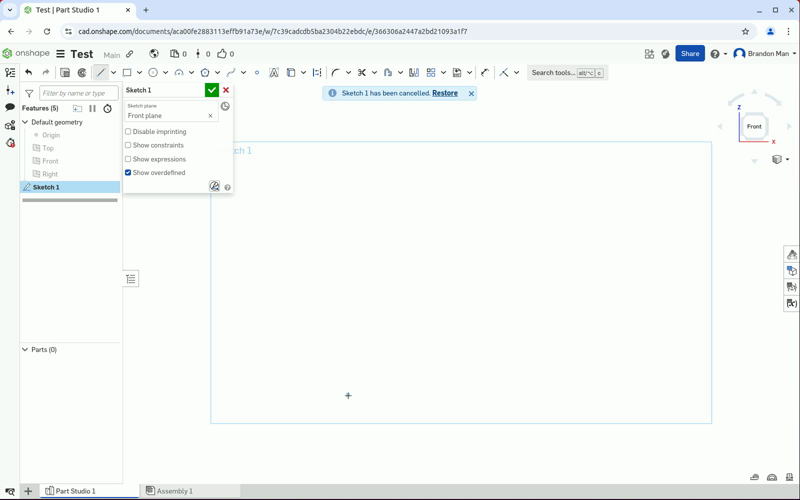
key_down(shift)
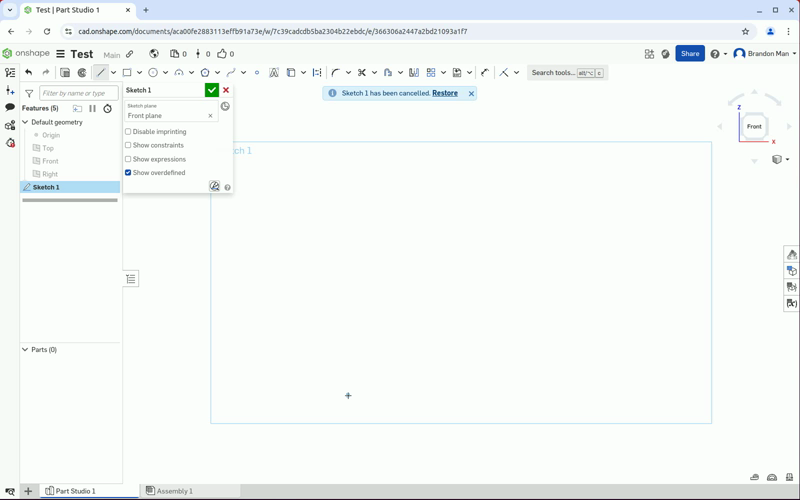
mouse_move(572, 395)
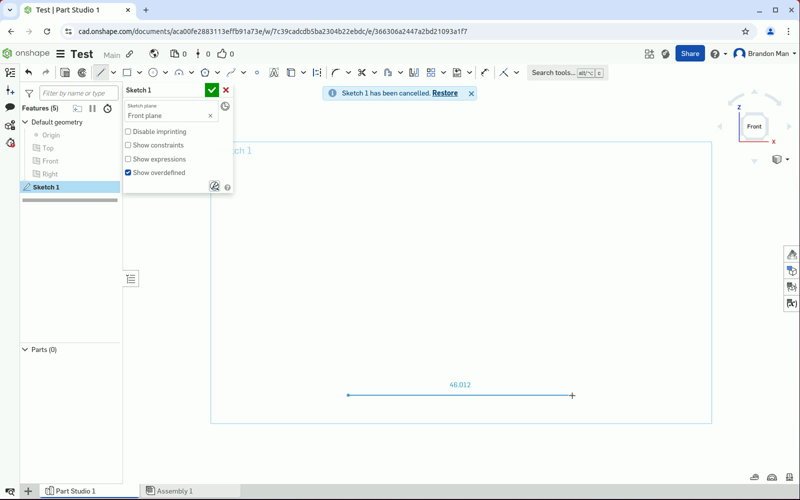
click(572, 395)
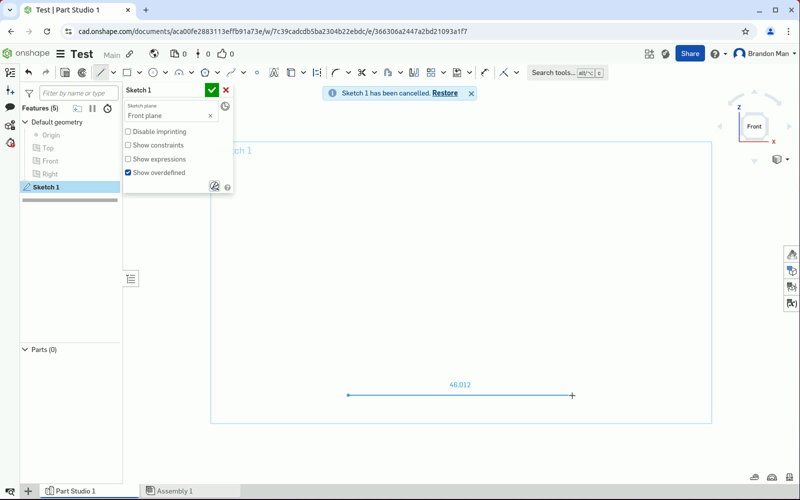
key_up(shift)
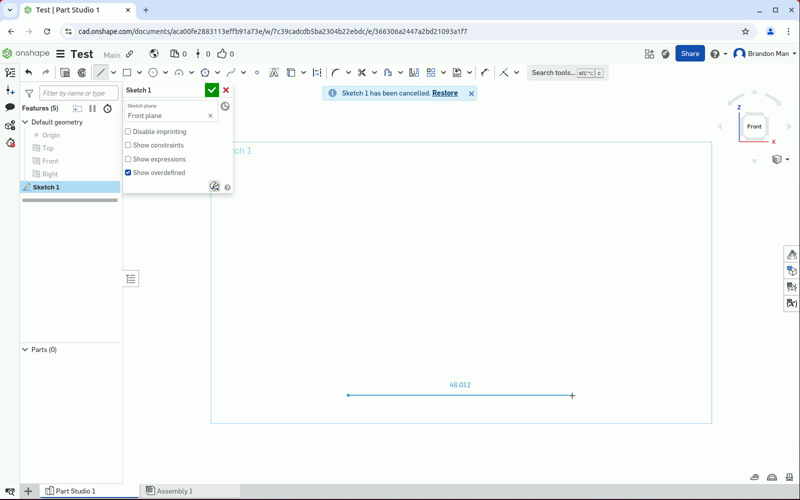
key_down(shift)
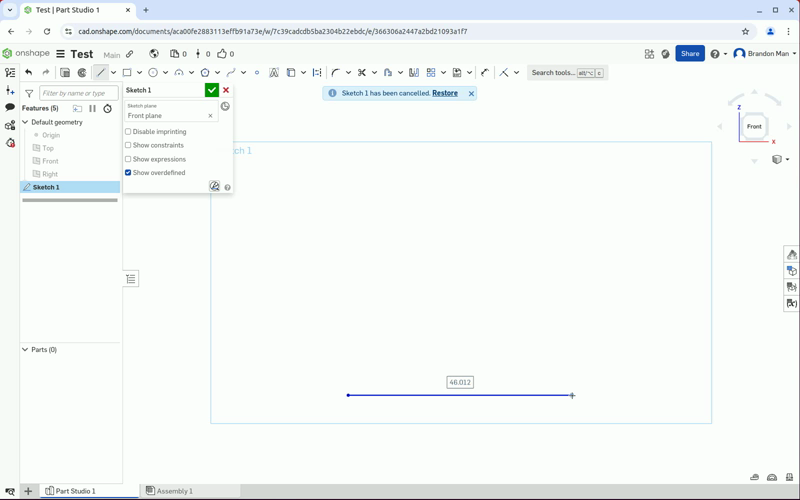
mouse_move(572, 171)
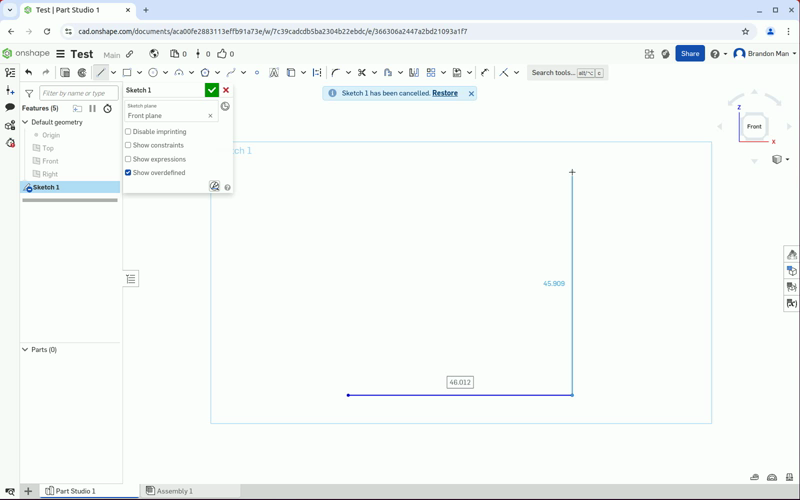
click(572, 171)
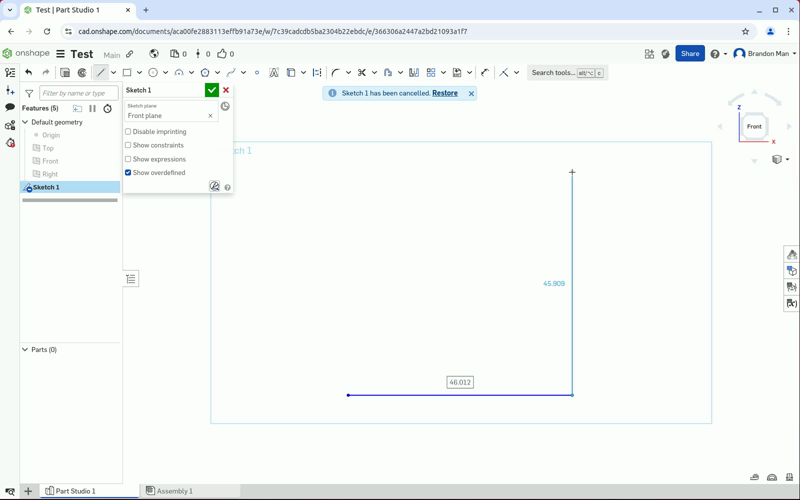
key_up(shift)
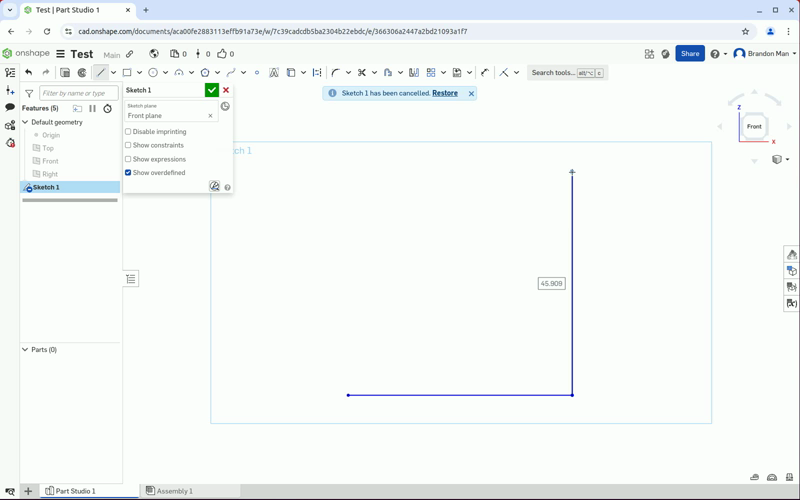
key_down(shift)
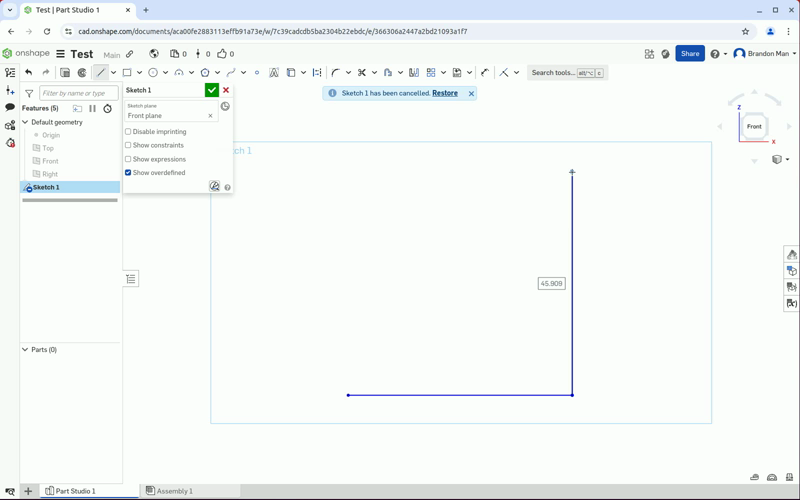
mouse_move(348, 171)
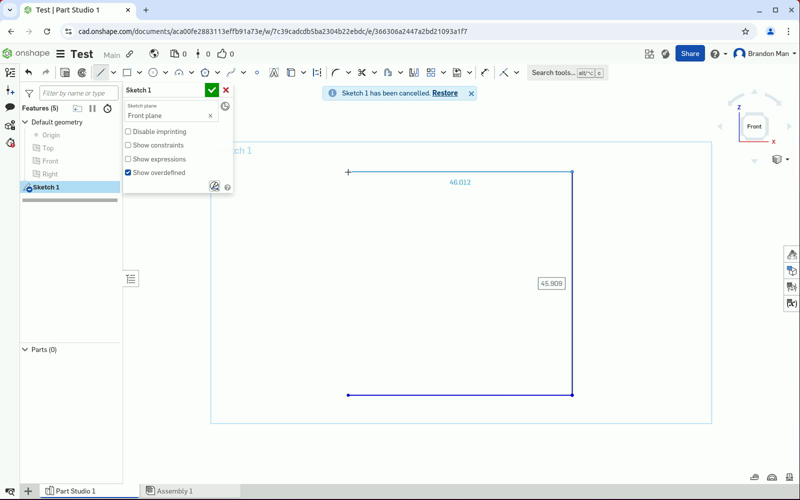
click(348, 171)
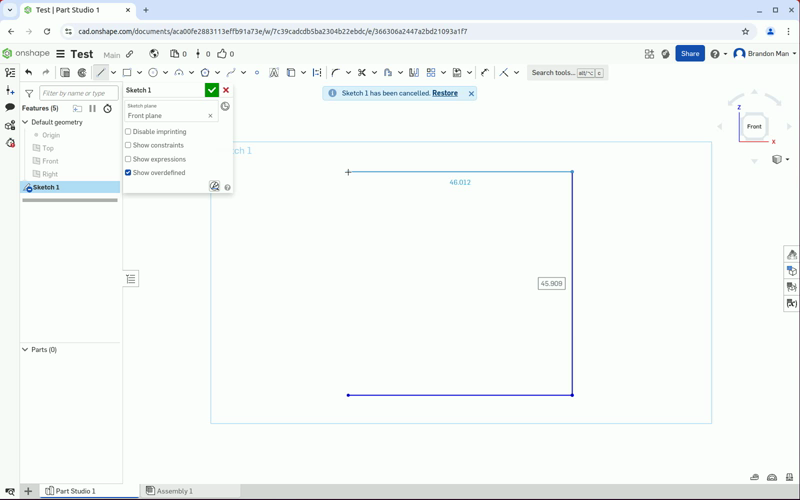
key_up(shift)
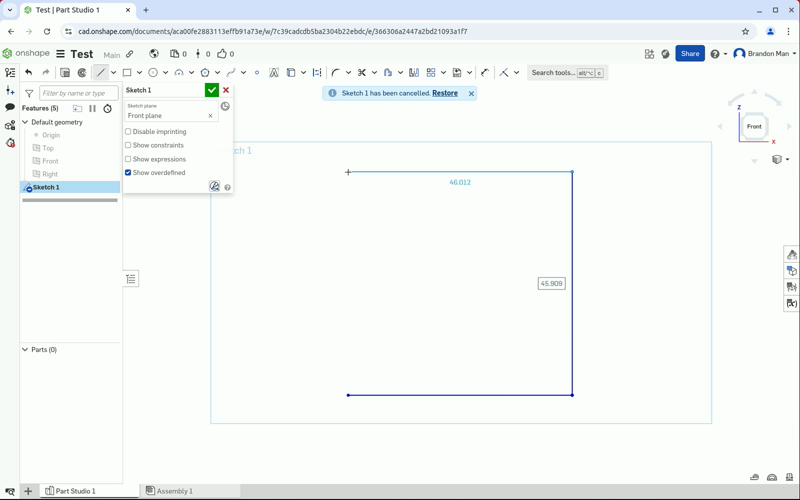
key_down(shift)
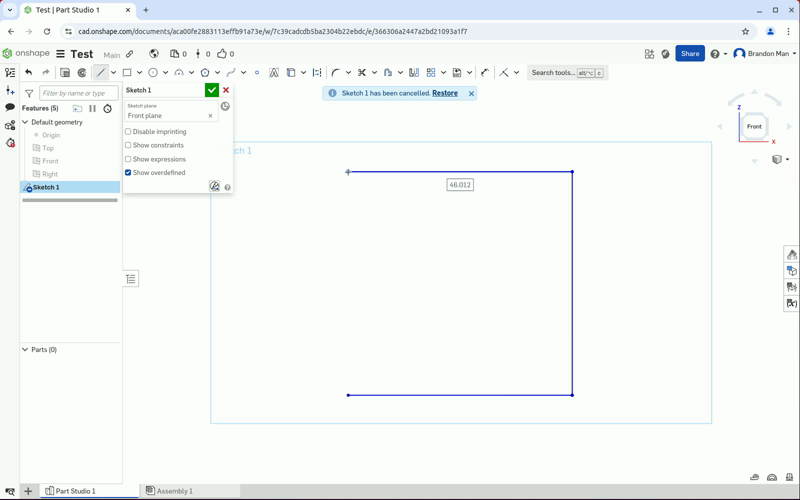
mouse_move(348, 395)
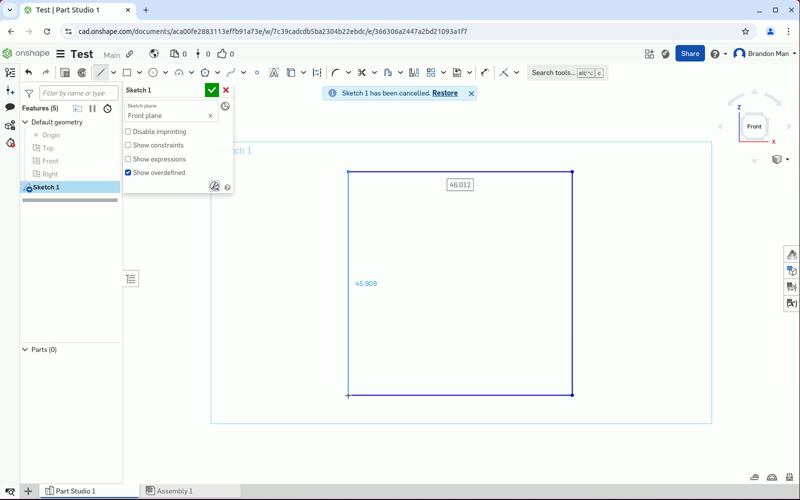
key_up(shift)
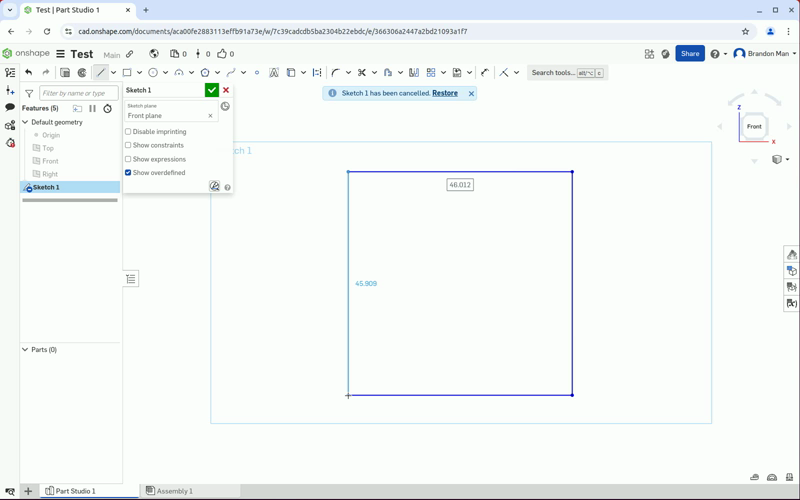
click(348, 395)
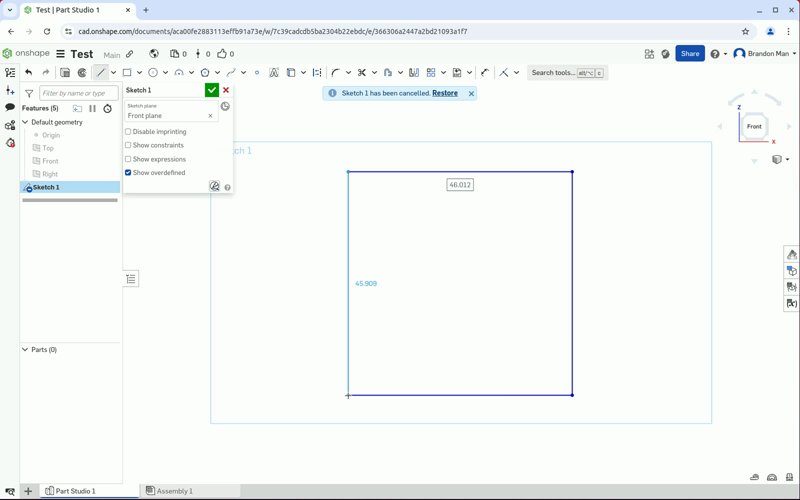
key(esc)
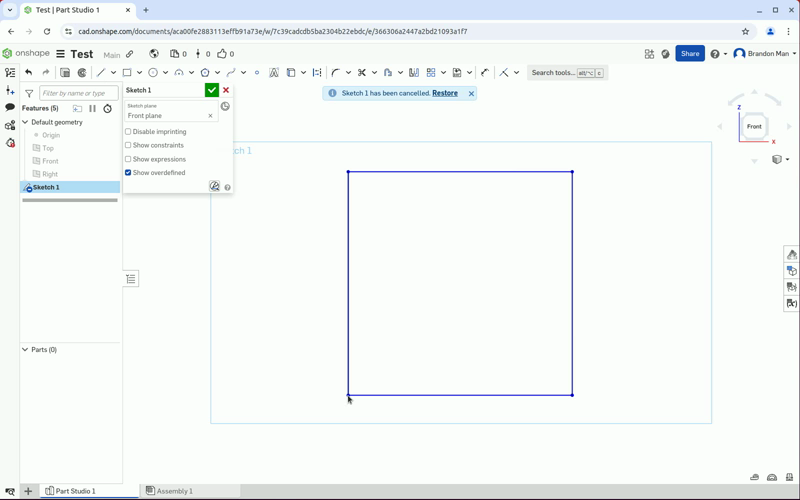
mouse_move(529, 303)
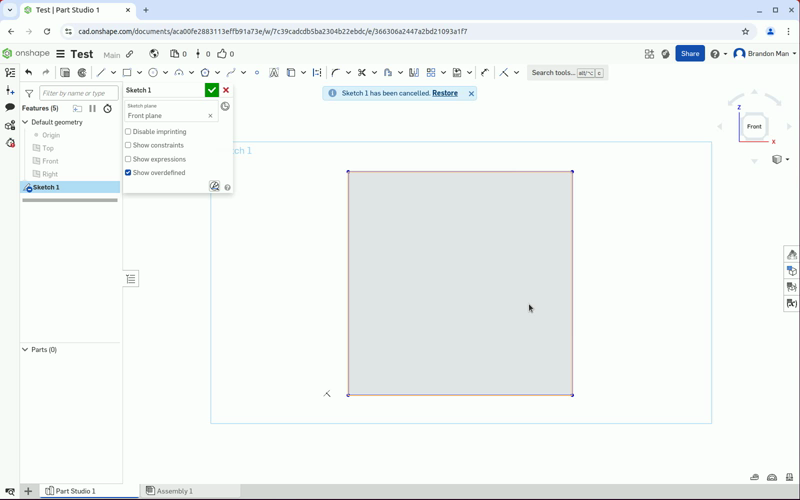
click(529, 303)
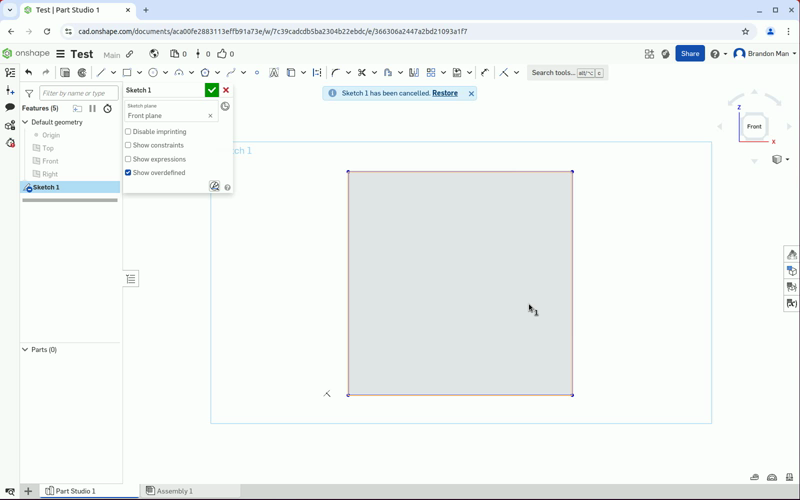
mouse_move(73, 352)
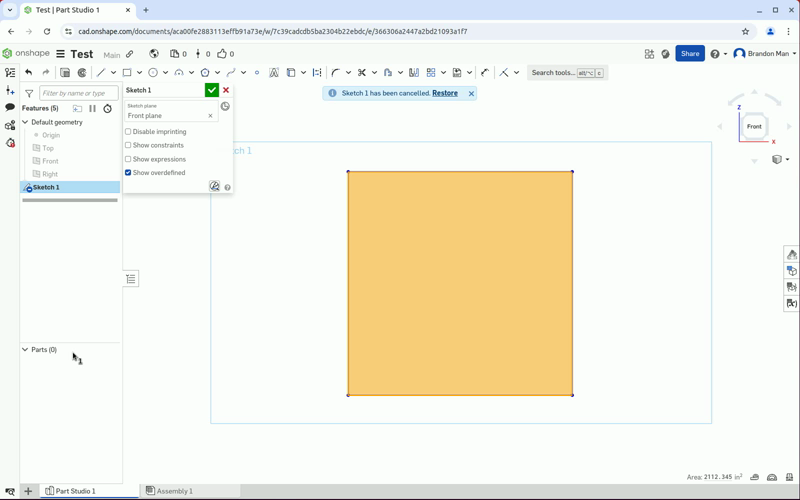
key(shift+y)
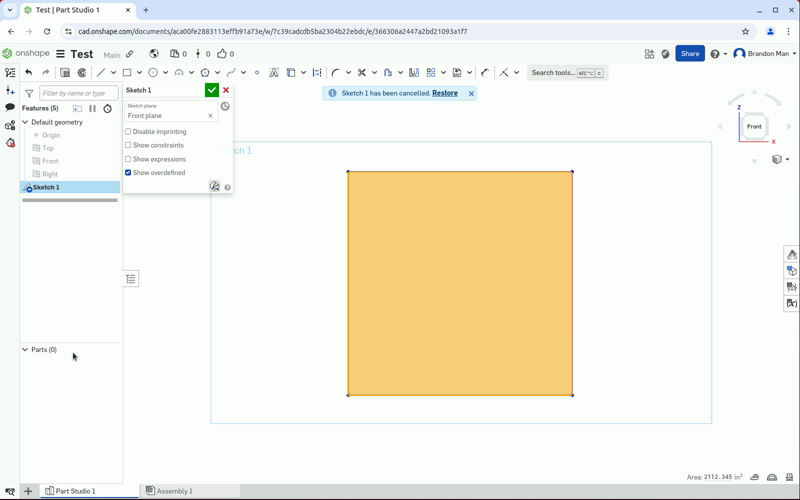
key(shift+e)
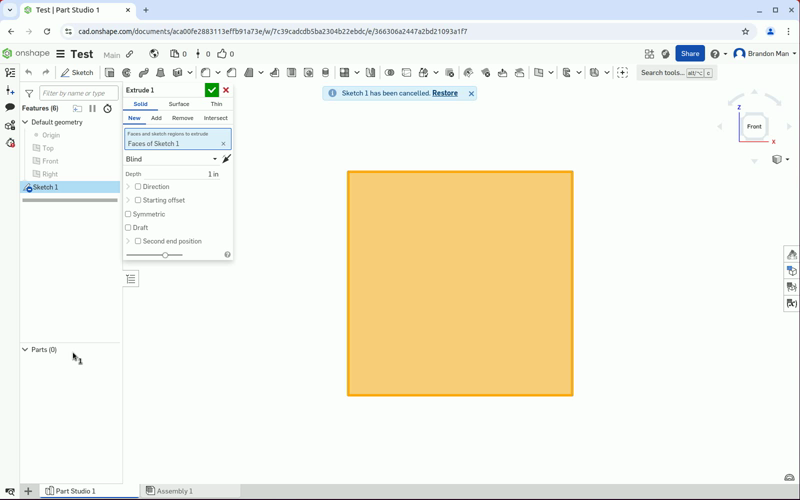
mouse_move(143, 106)
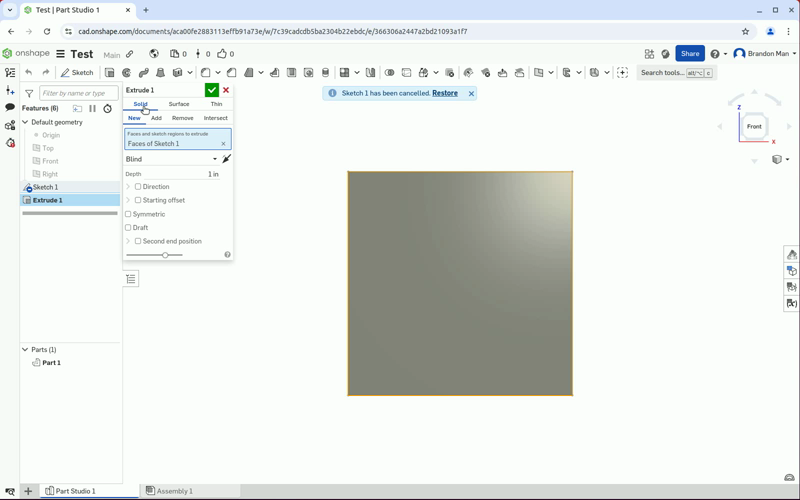
click(143, 106)
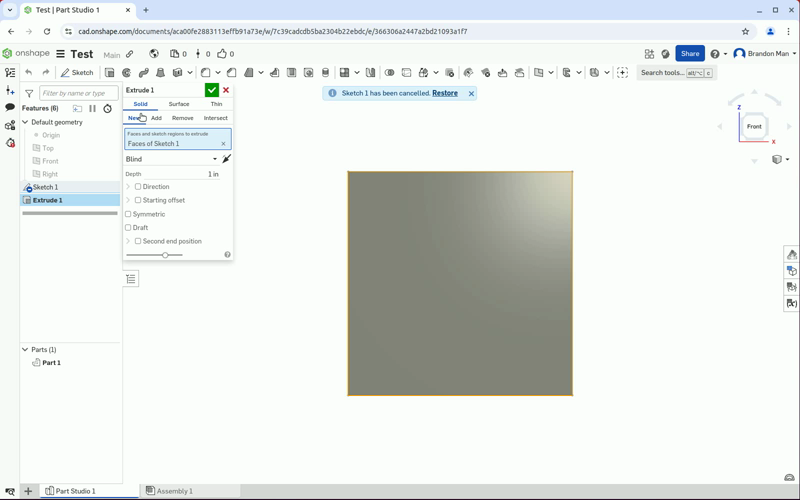
mouse_move(137, 120)
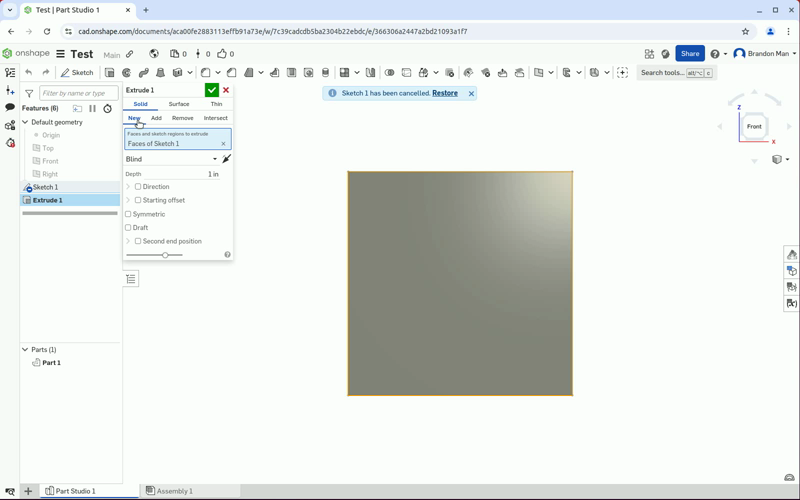
click(137, 120)
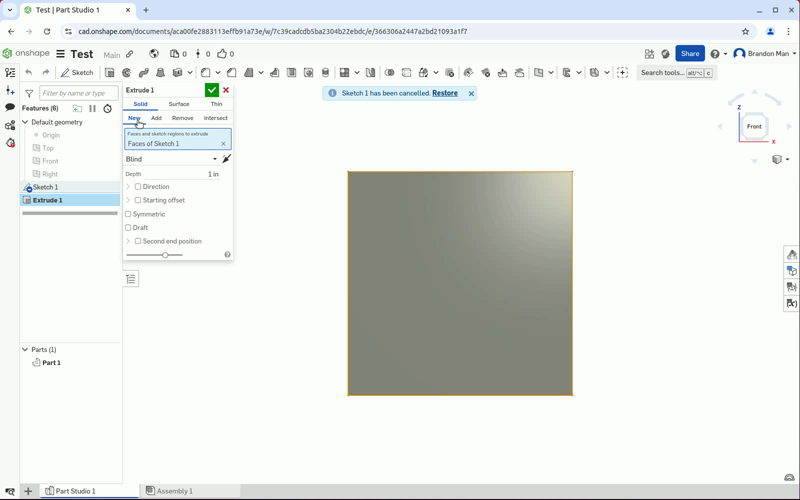
key(tab, 4)
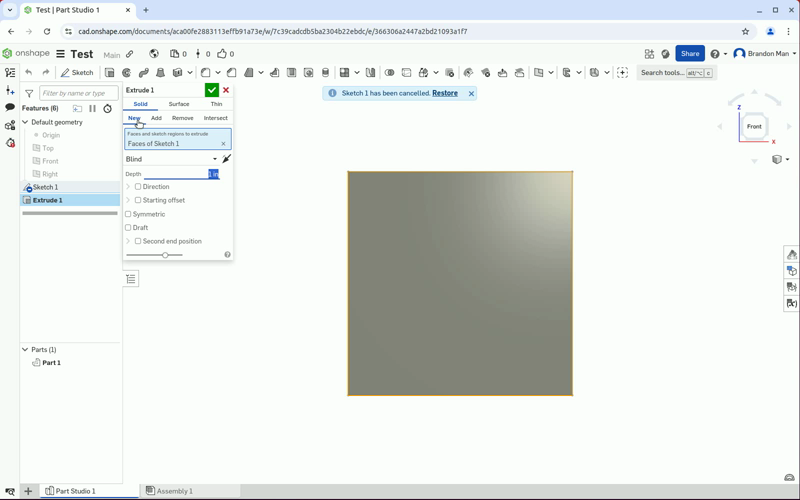
text(46.216)
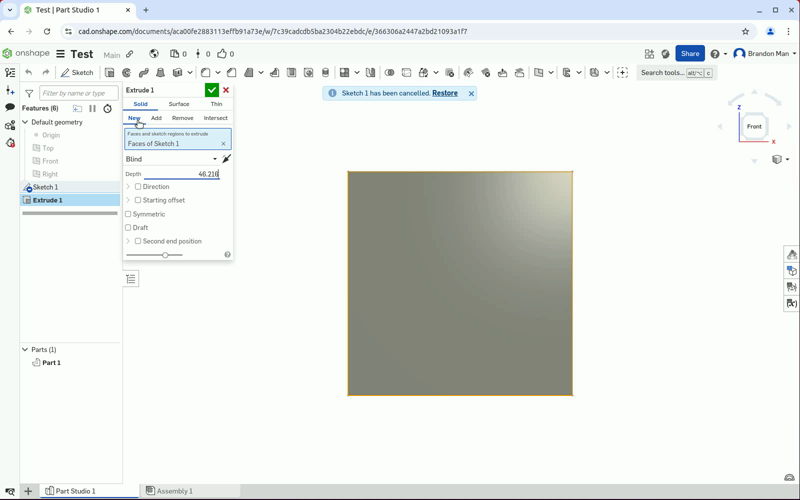
key(tab, 3)
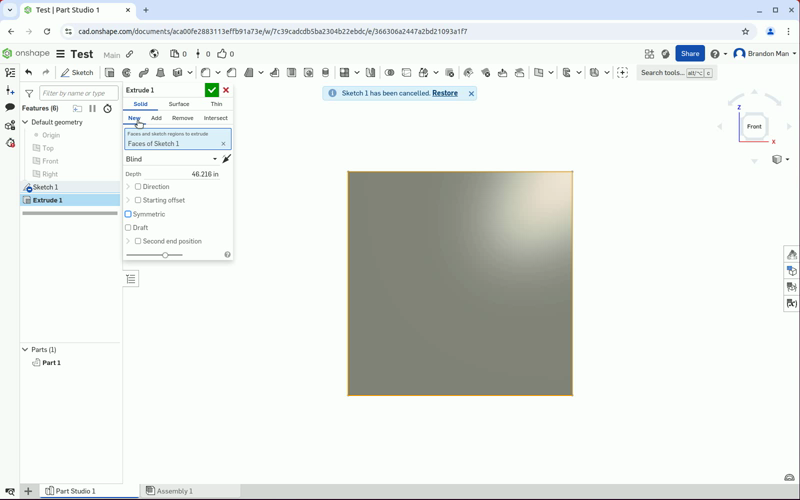
key(space)
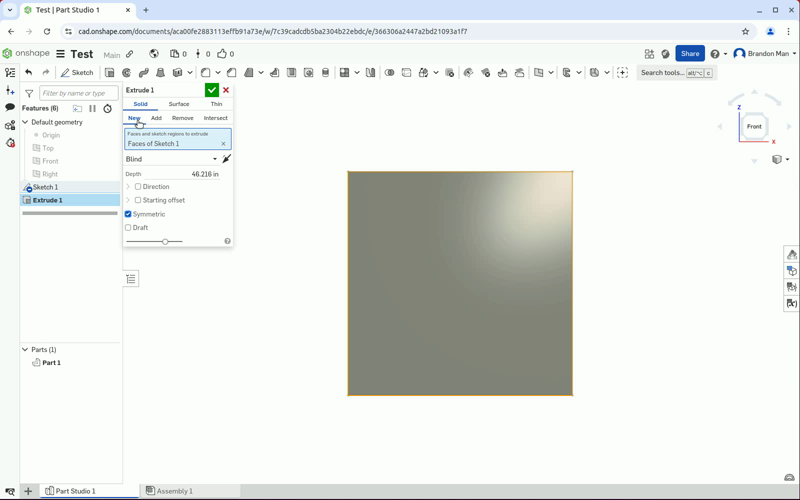
key(enter)
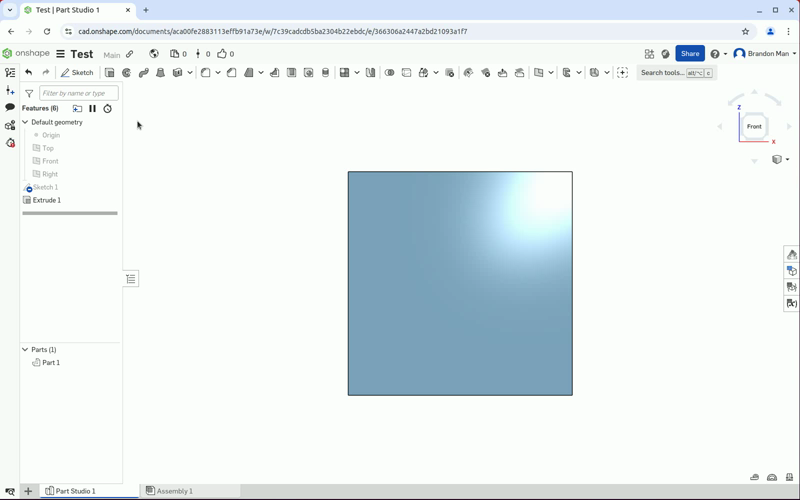
key(shift+h)
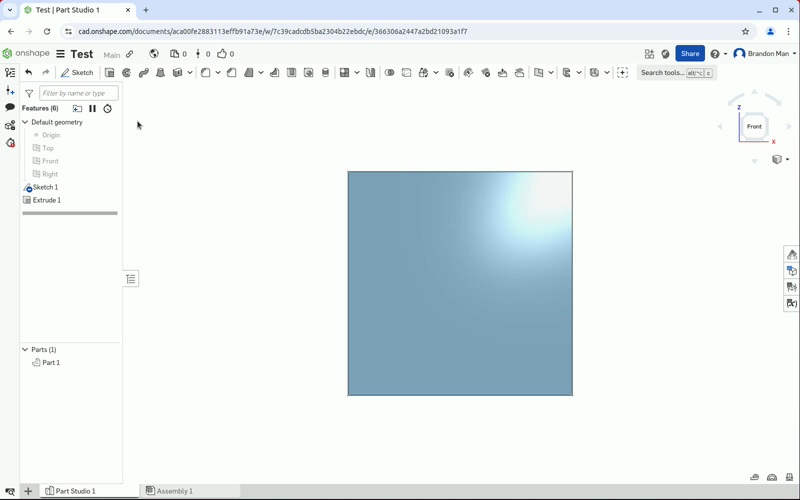
key(shift+h)
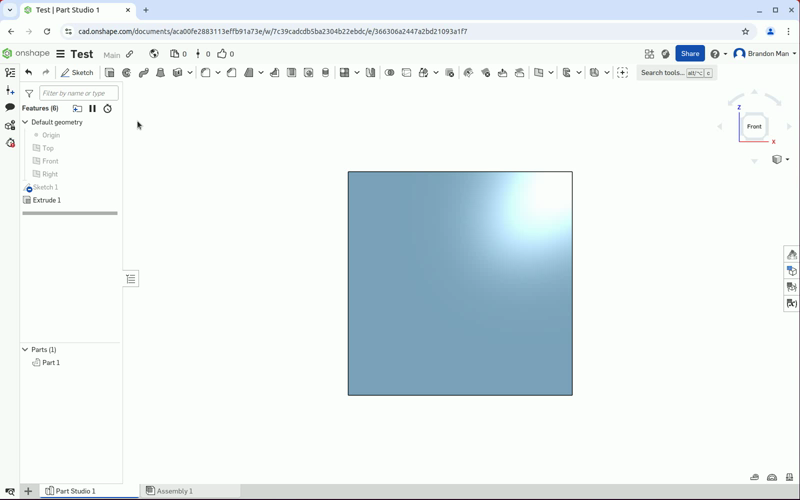
mouse_move(73, 189)
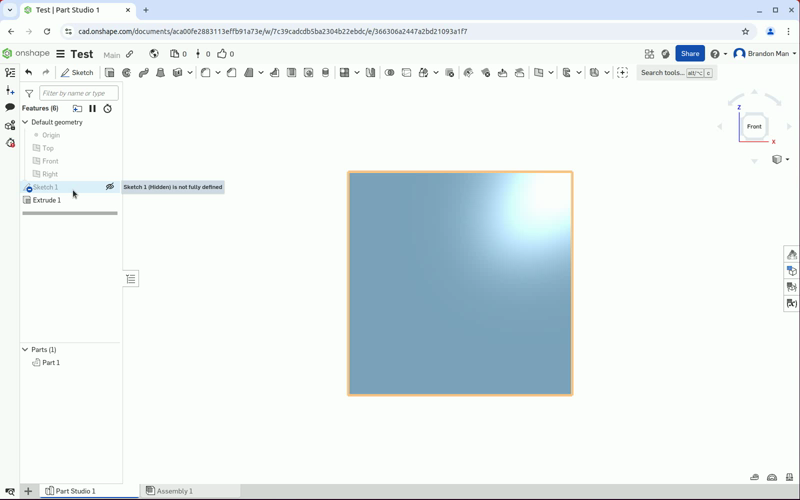
click(73, 189)
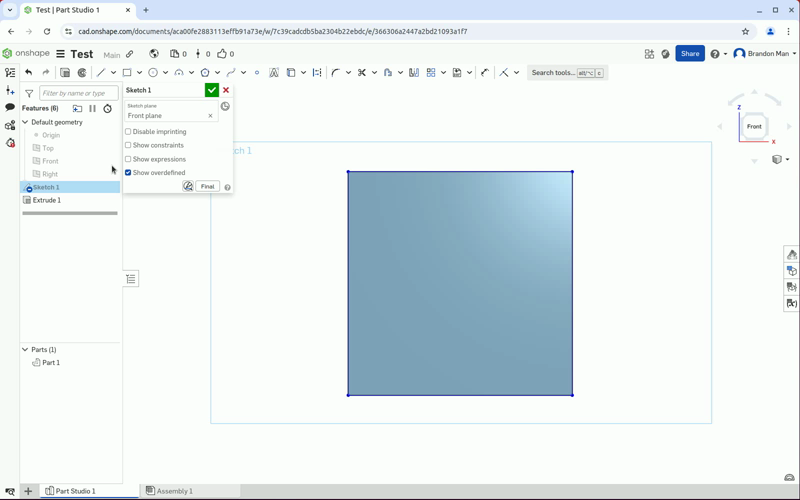
mouse_move(229, 92)
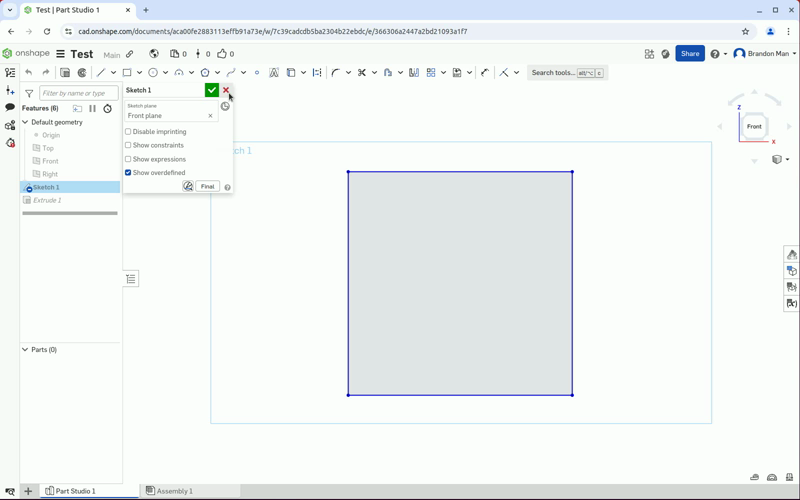
click(229, 92)
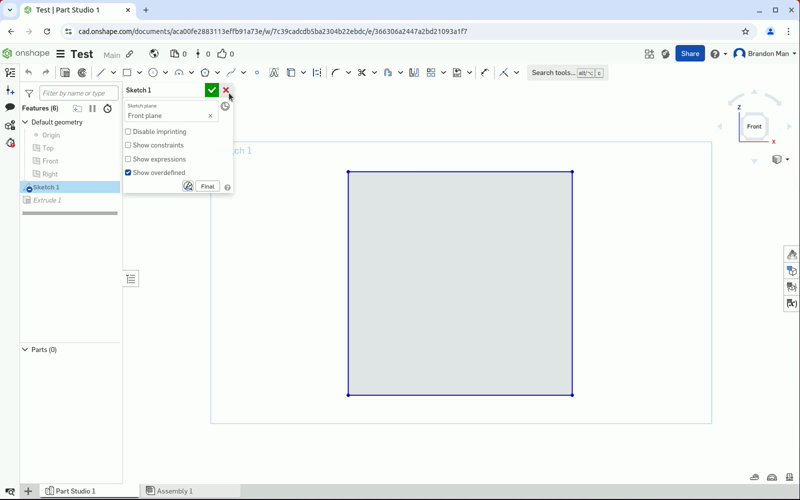
key(shift+s)
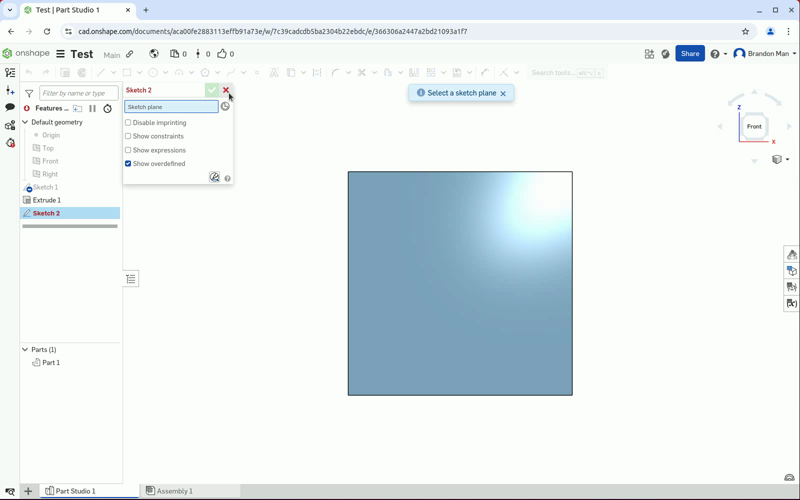
mouse_move(73, 163)
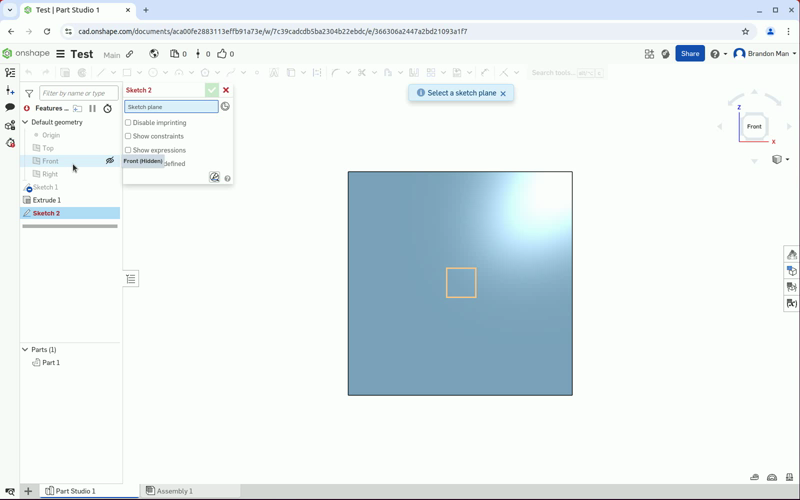
click(73, 163)
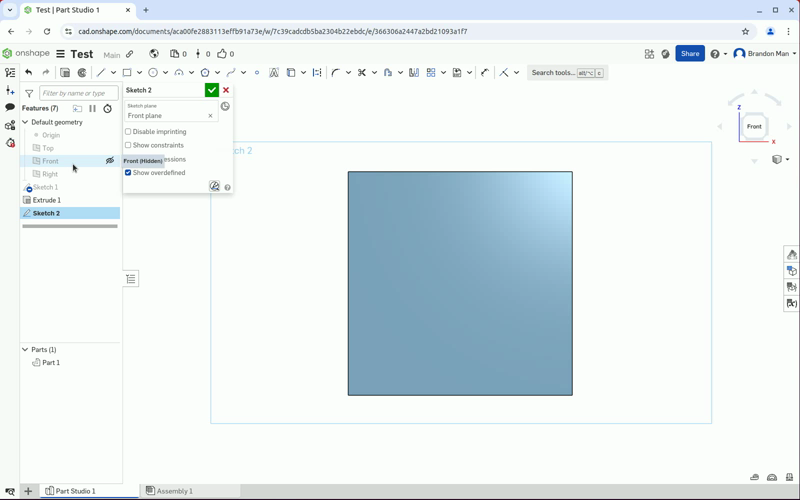
mouse_move(73, 352)
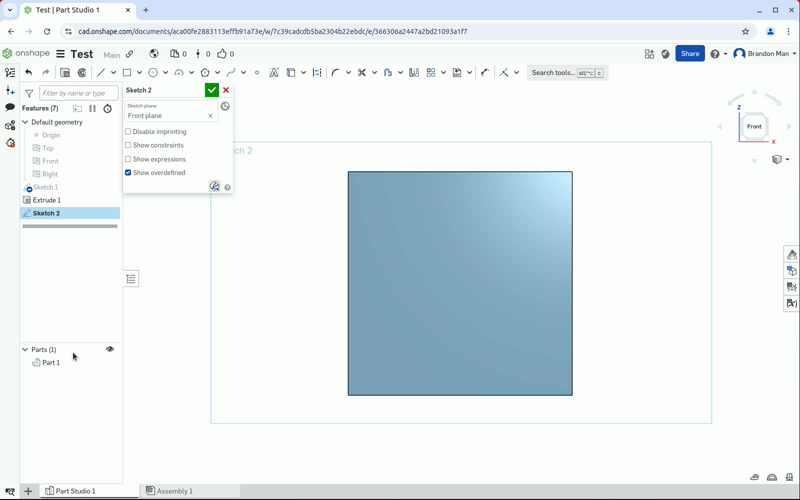
key(y)
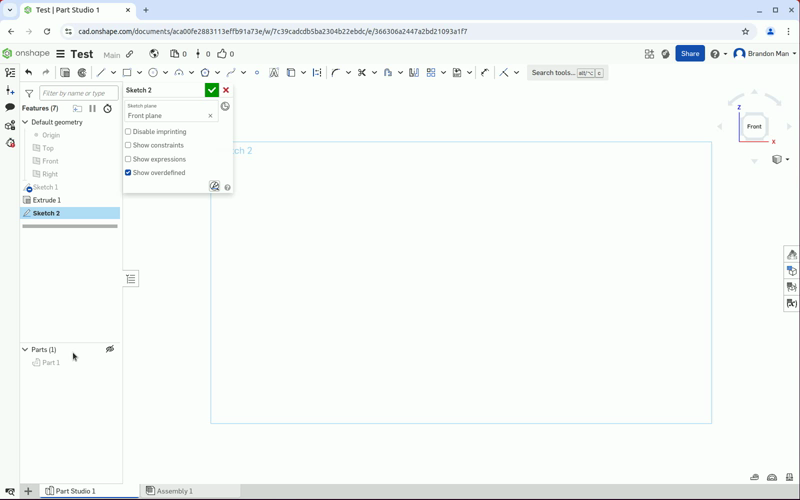
key(c)
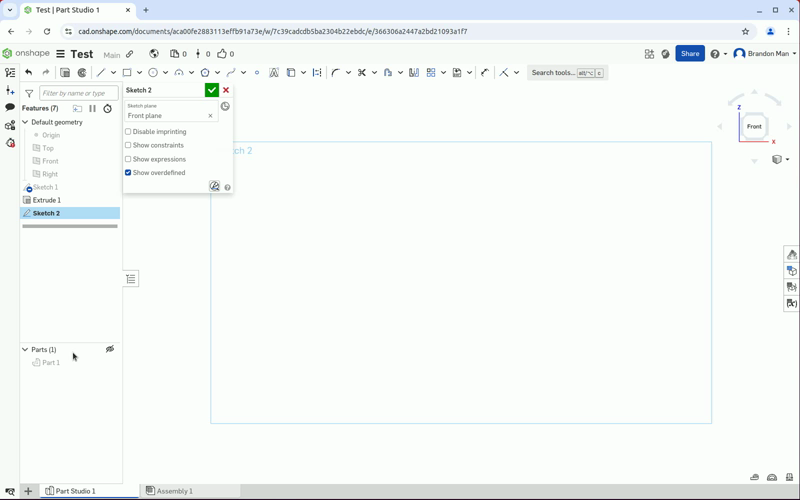
key_down(shift)
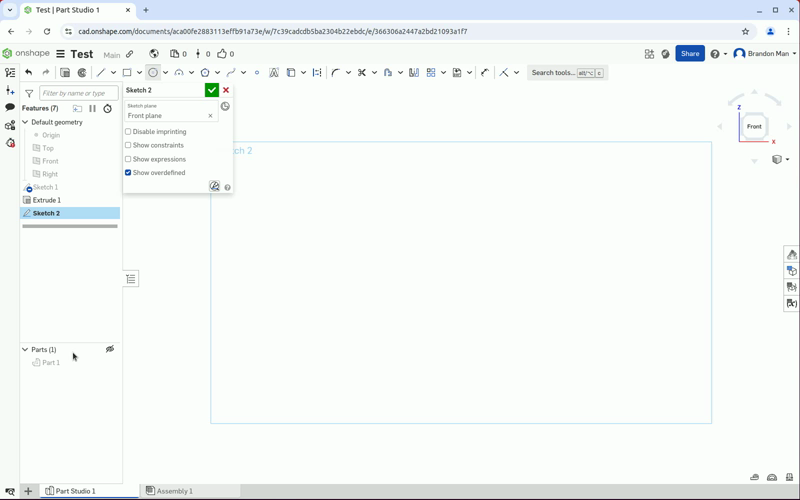
mouse_move(461, 282)
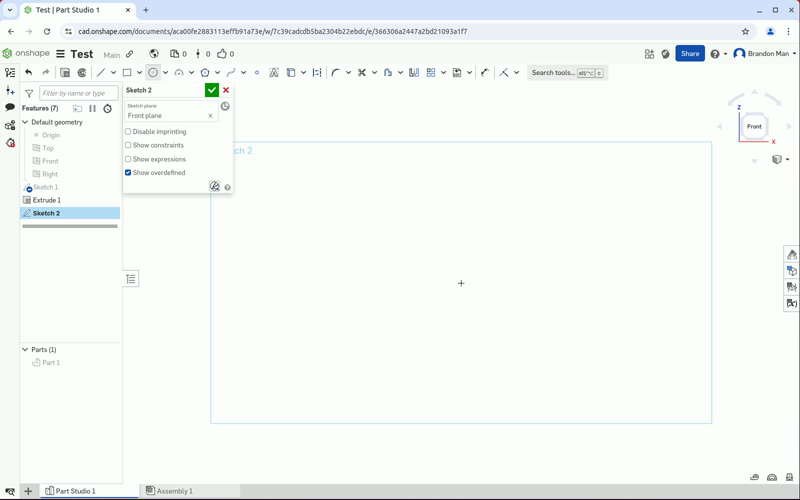
click(461, 282)
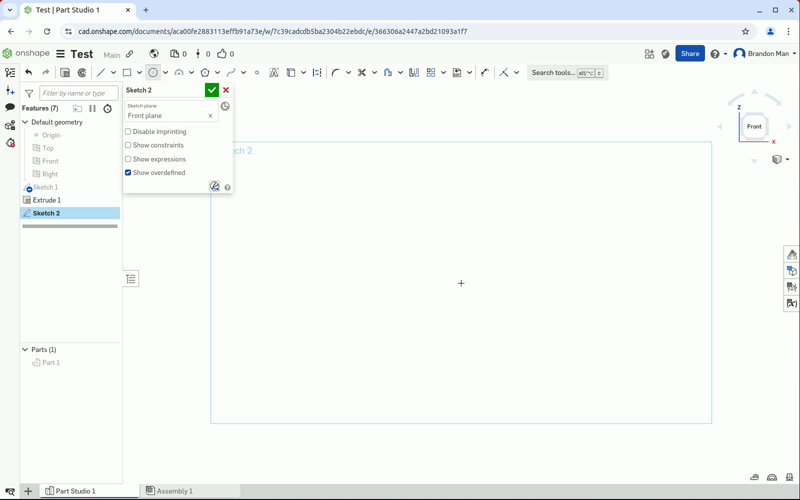
key_up(shift)
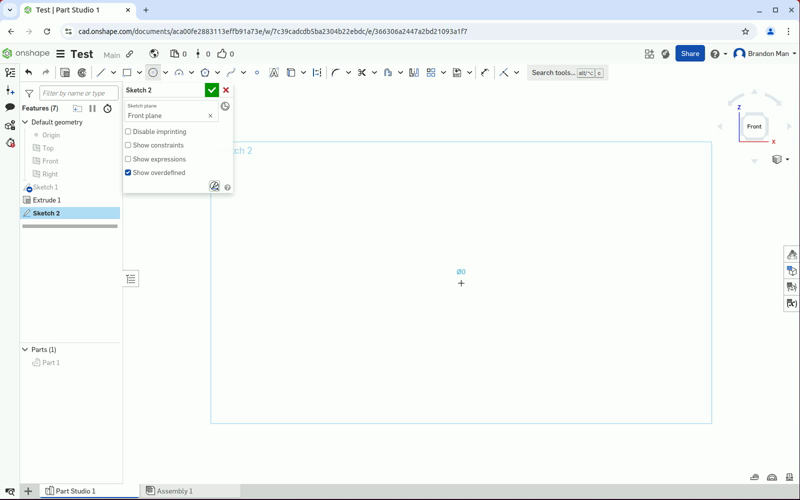
mouse_move(487, 282)
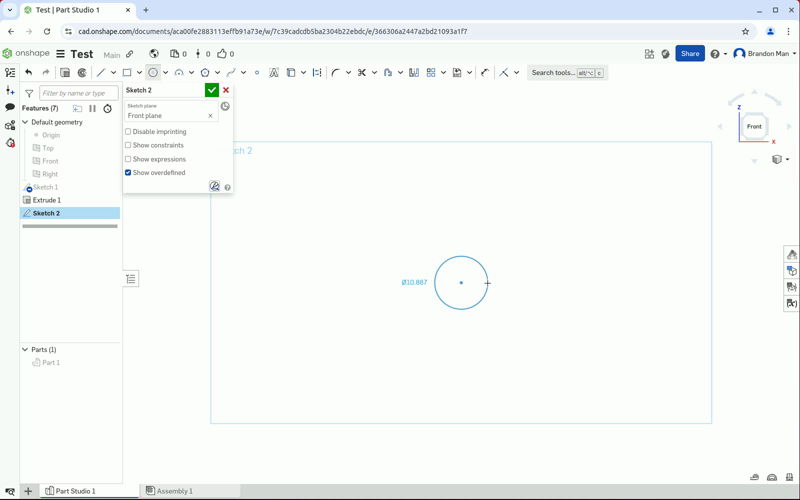
click(487, 282)
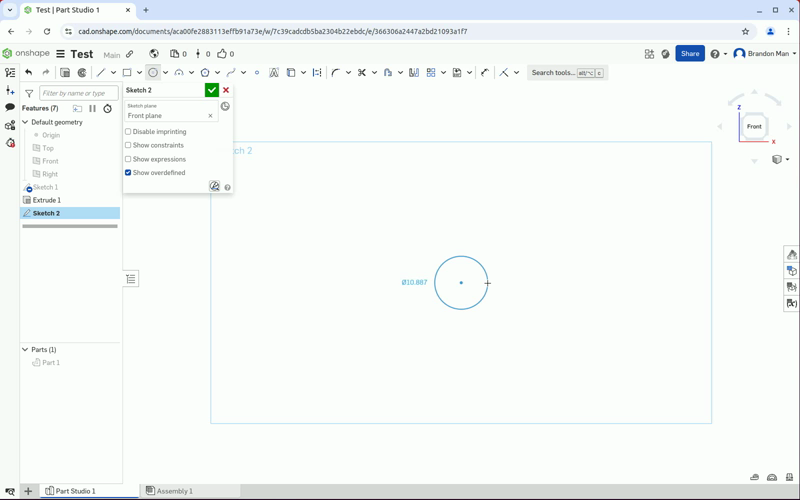
key(esc)
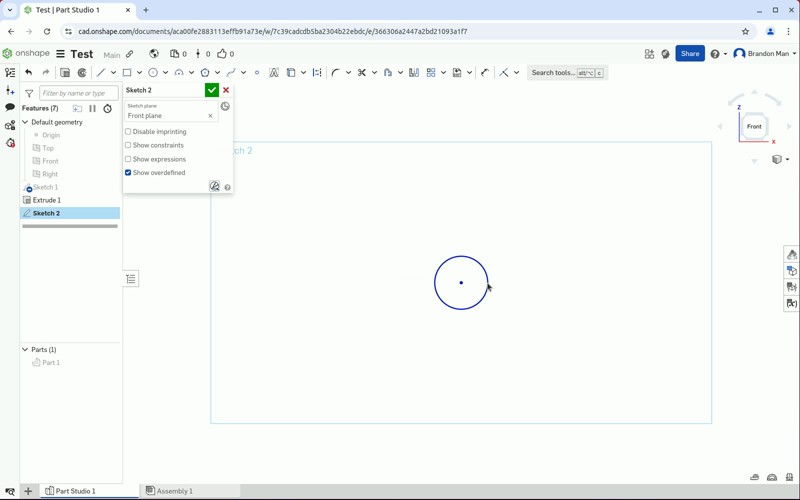
mouse_move(452, 261)
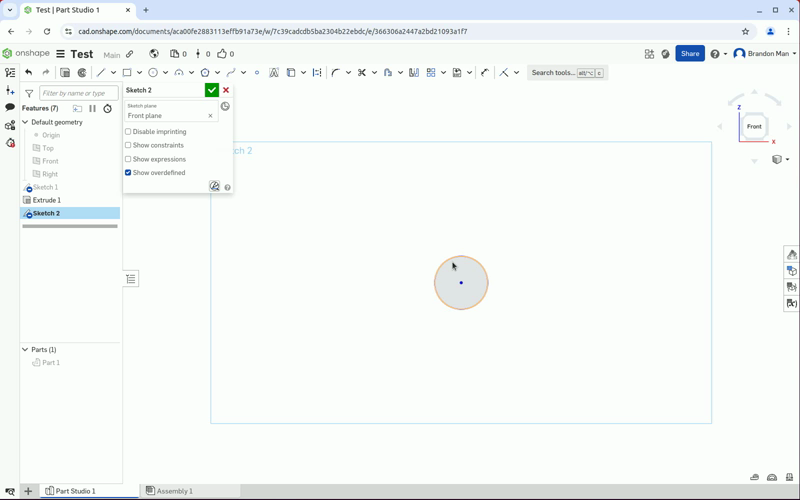
click(452, 261)
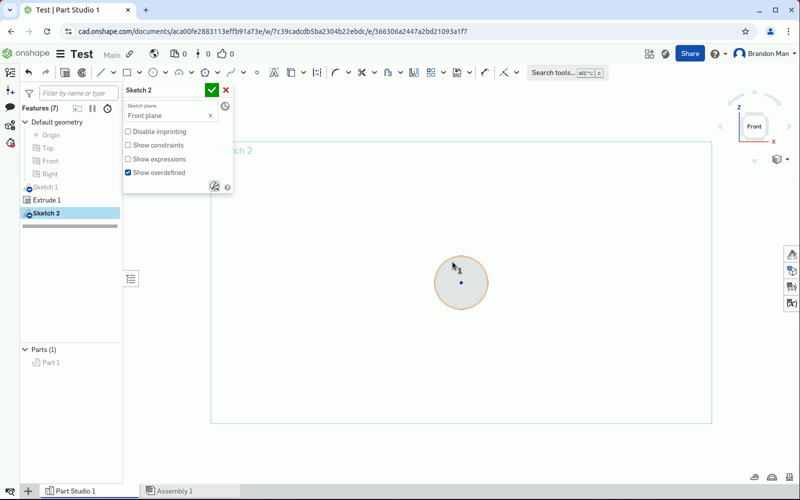
mouse_move(73, 352)
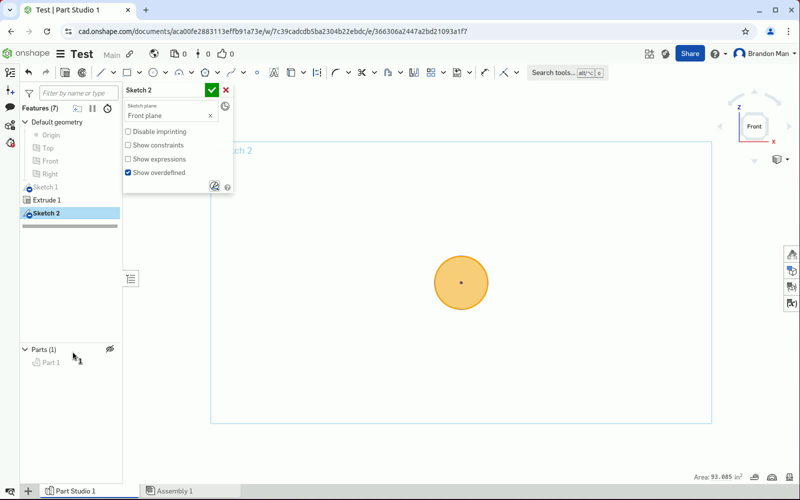
key(shift+y)
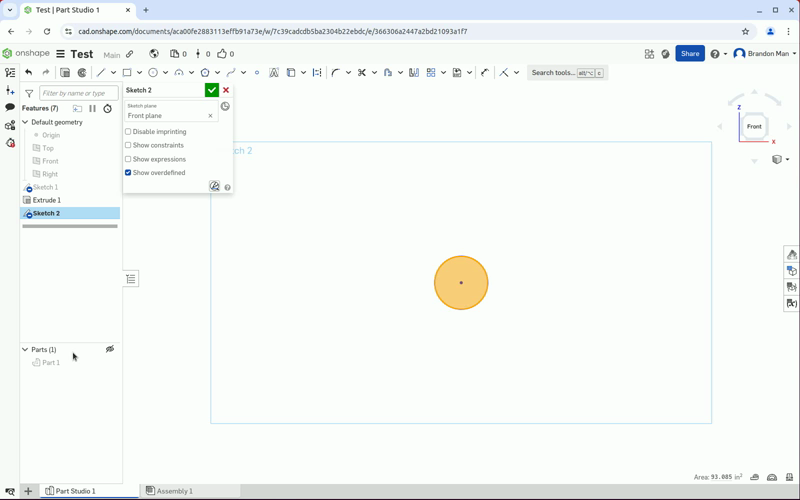
key(shift+e)
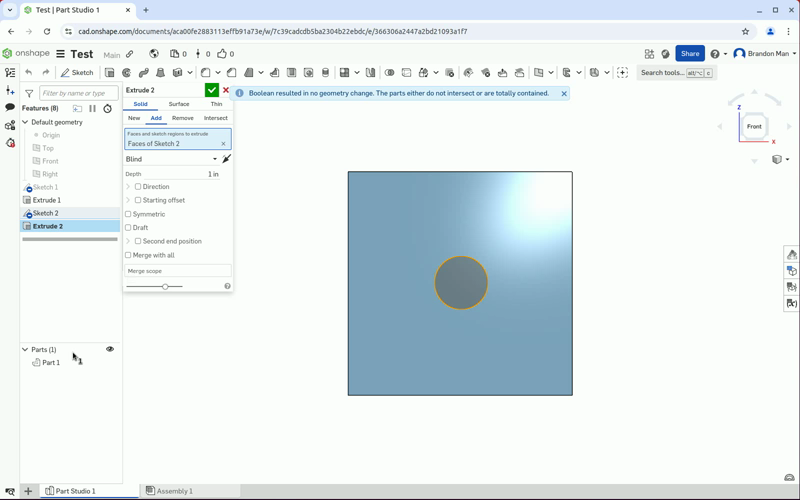
mouse_move(143, 106)
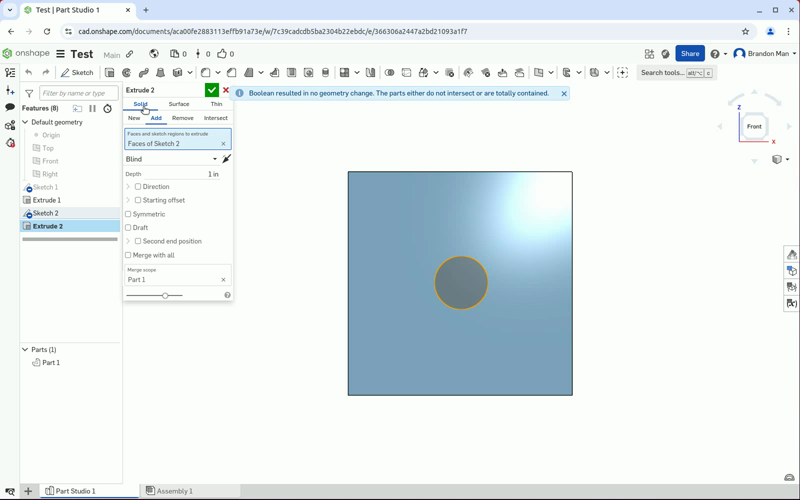
click(143, 106)
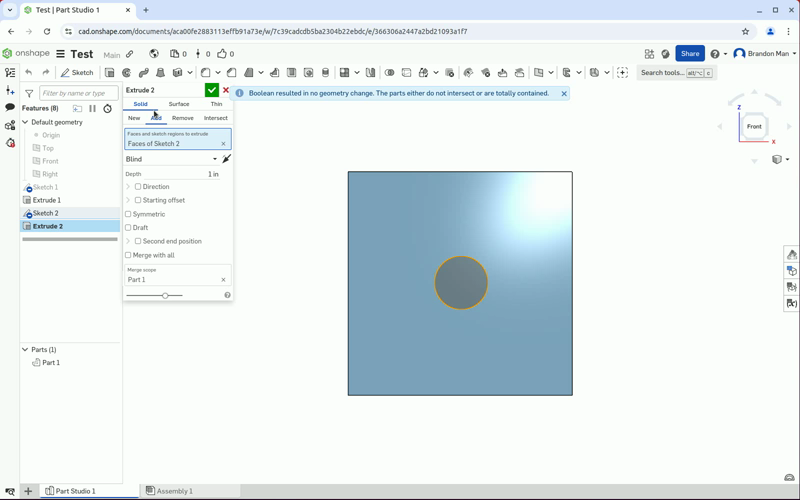
mouse_move(186, 120)
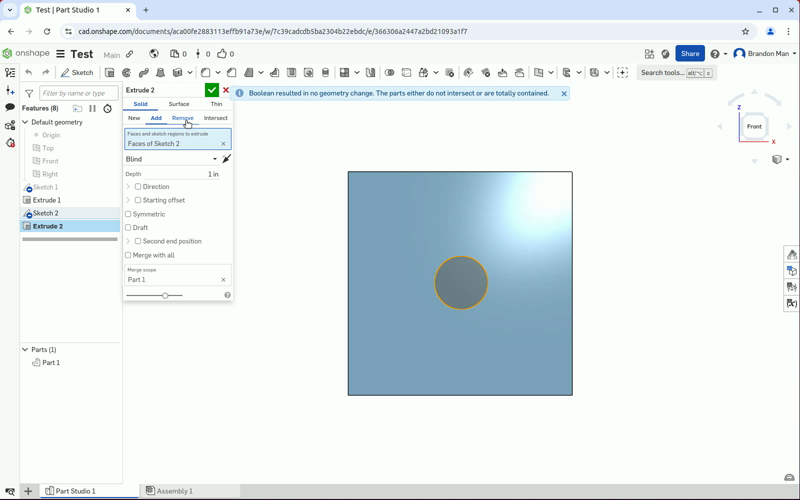
click(186, 120)
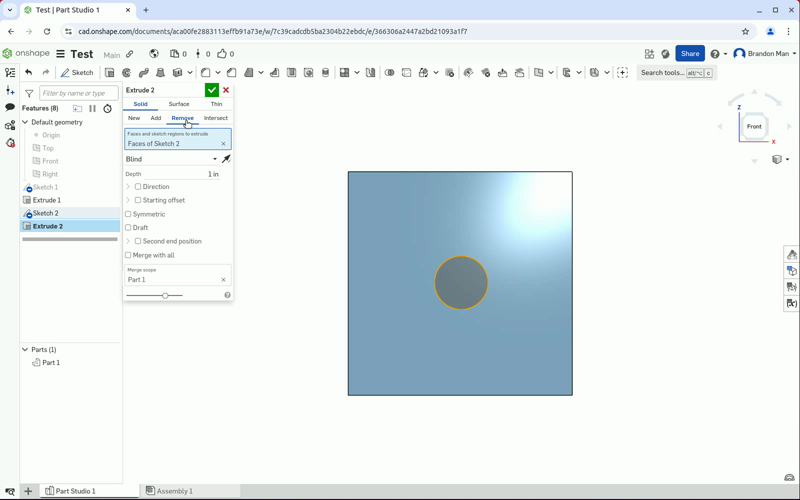
key(tab, 4)
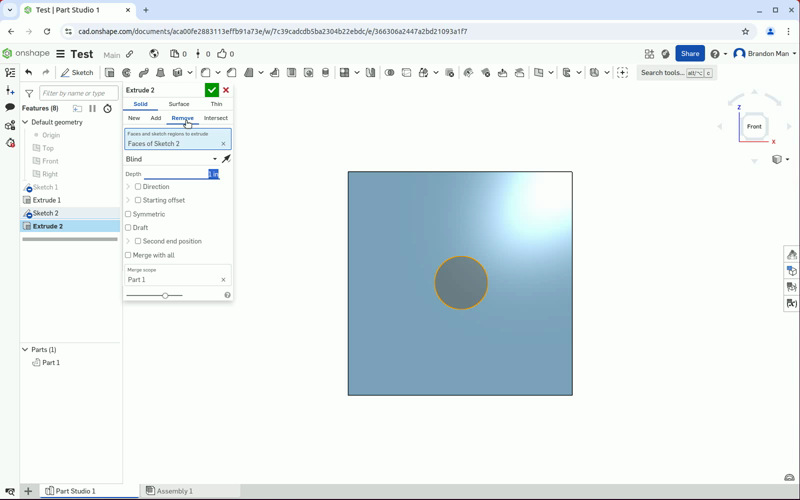
text(46.216)
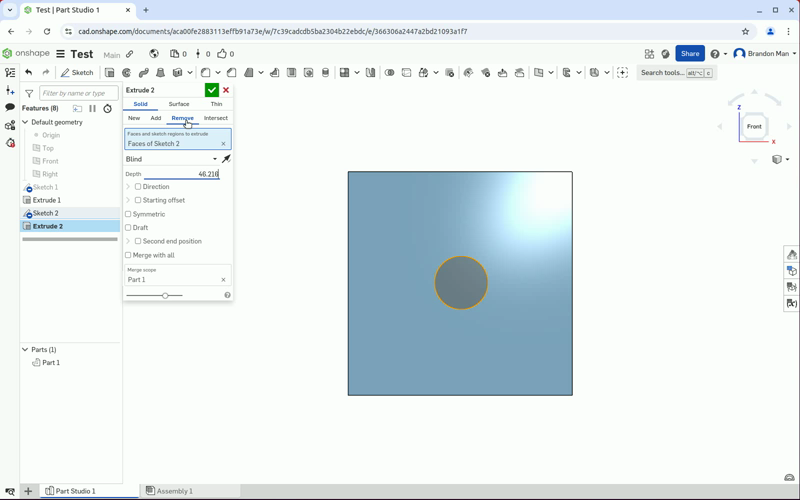
key(tab, 3)
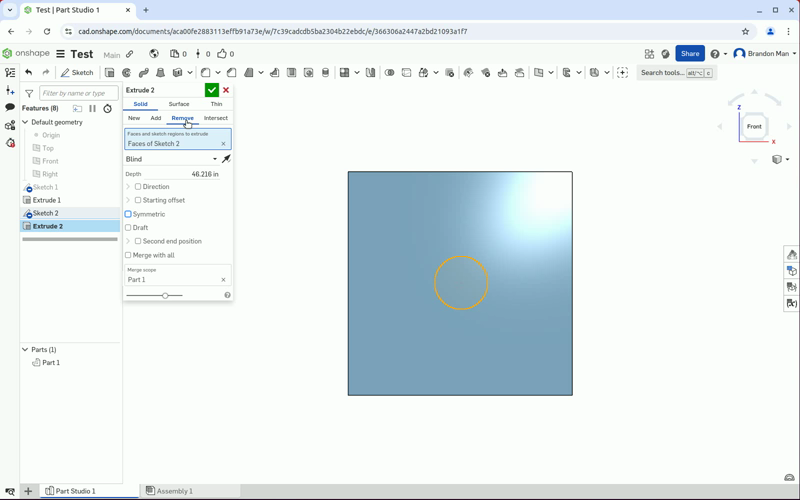
key(space)
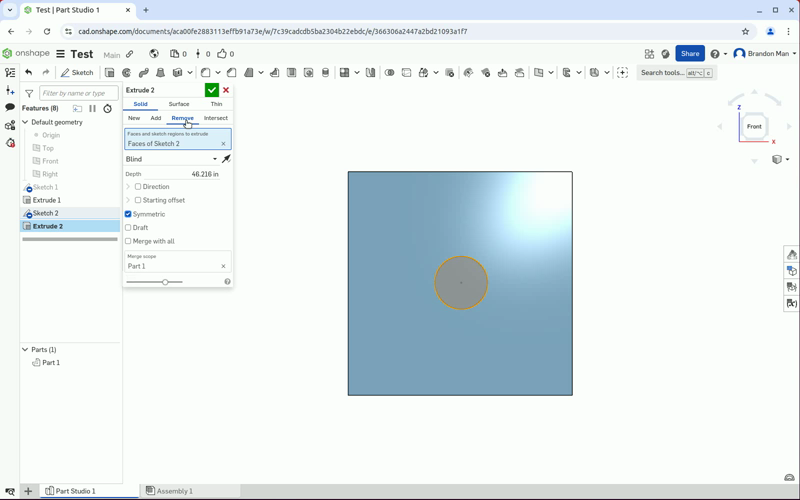
key(tab, 2)
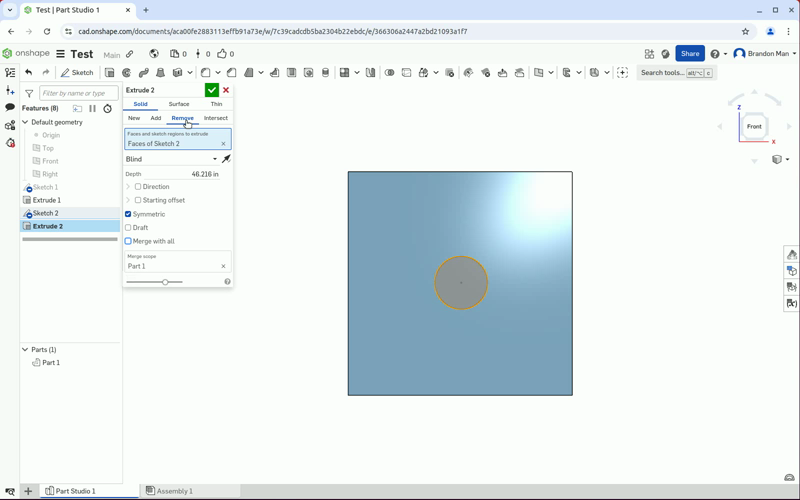
key(space)
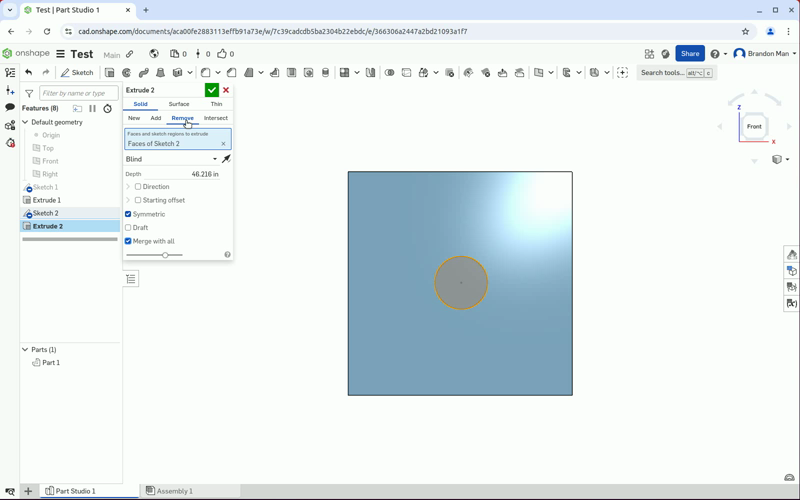
key(enter)
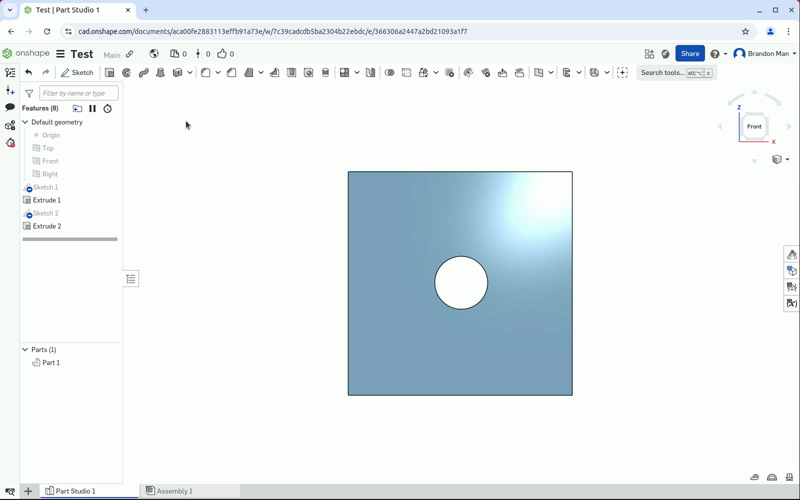
key(shift+h)
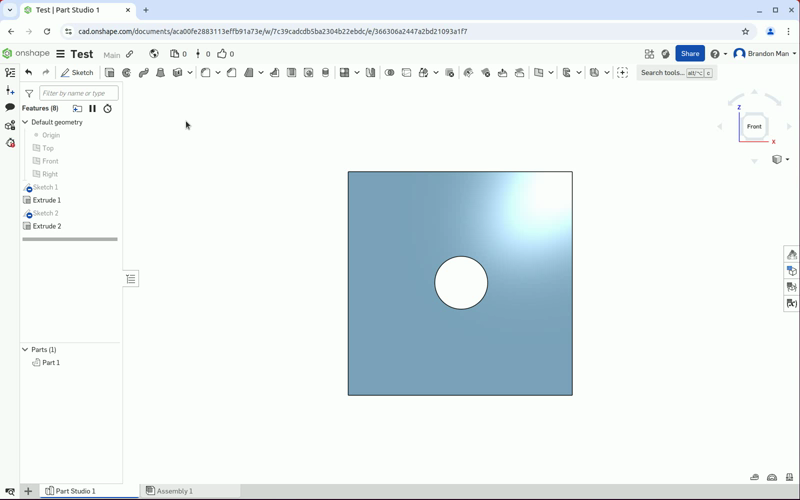
key(shift+h)
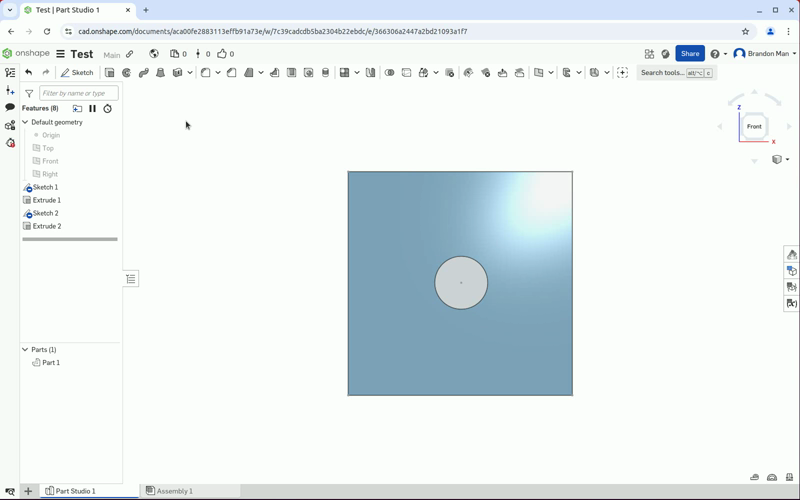
key(shift+7)
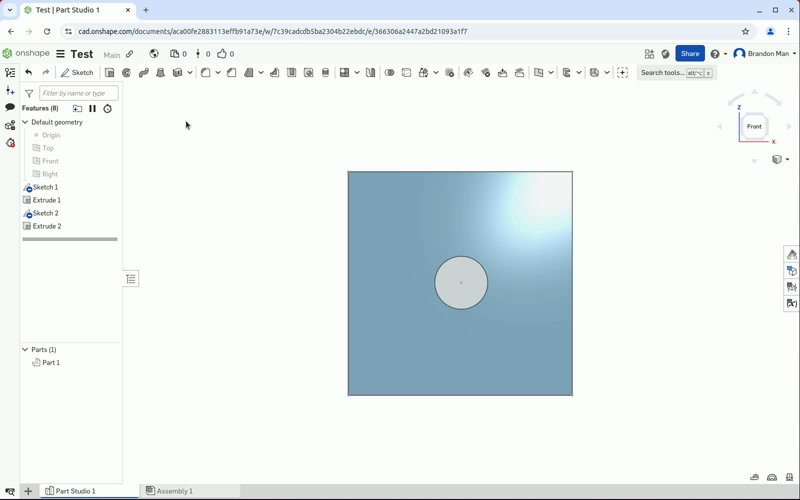
key(left, 2)
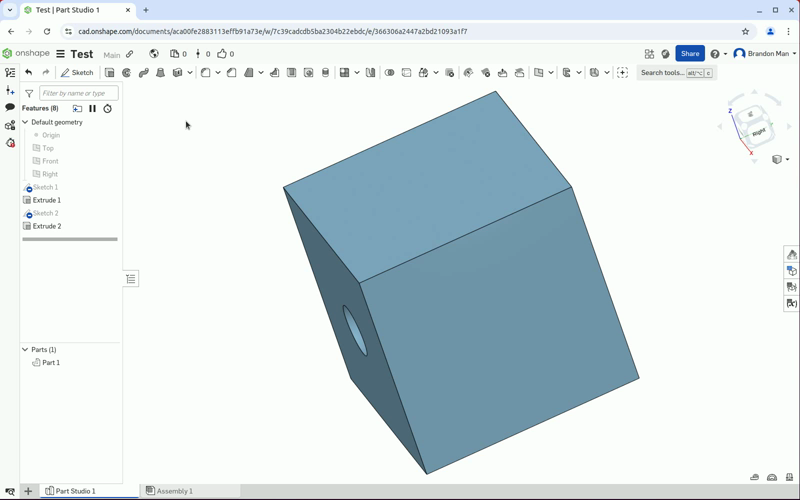
key(down, 2)
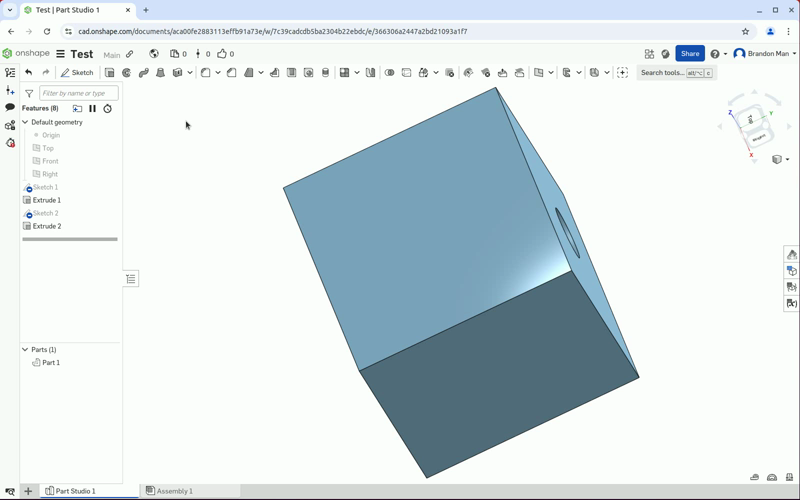
key(up, 2)
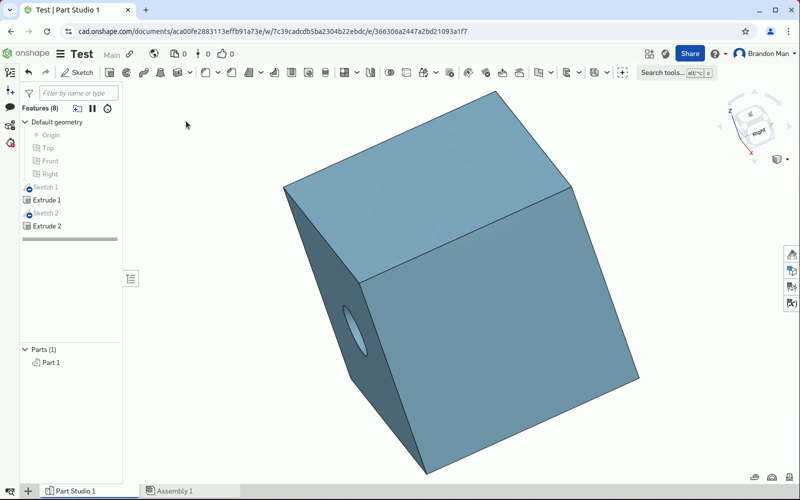
key(right, 2)
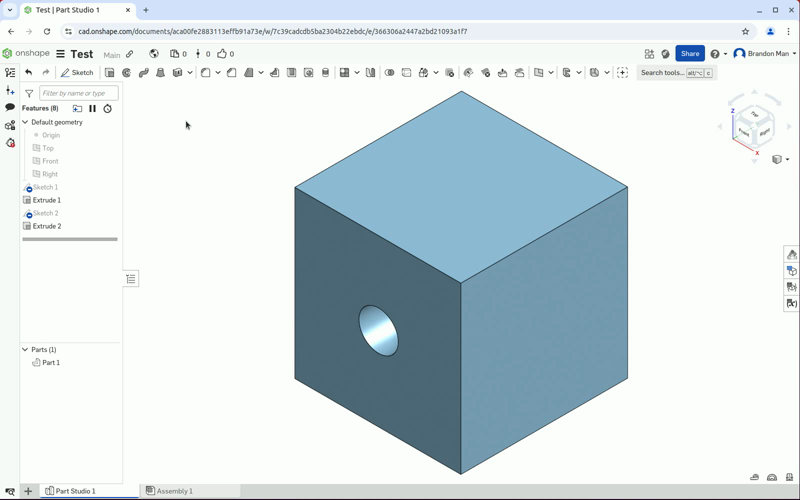
mouse_move(73, 189)
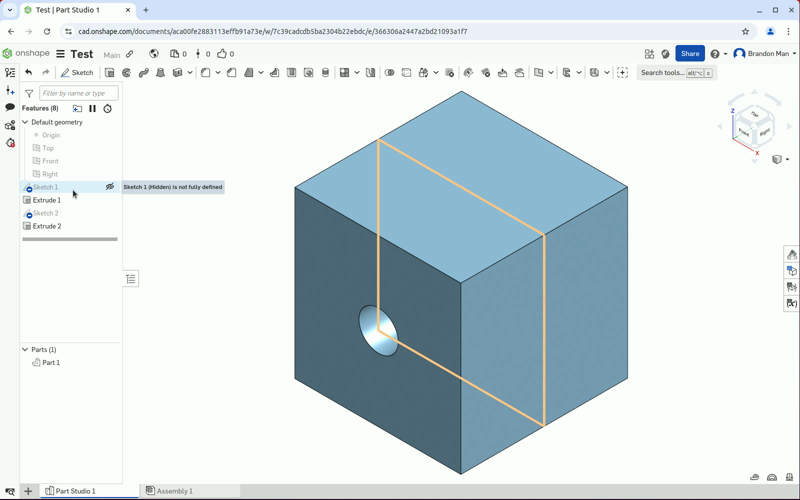
click(73, 189)